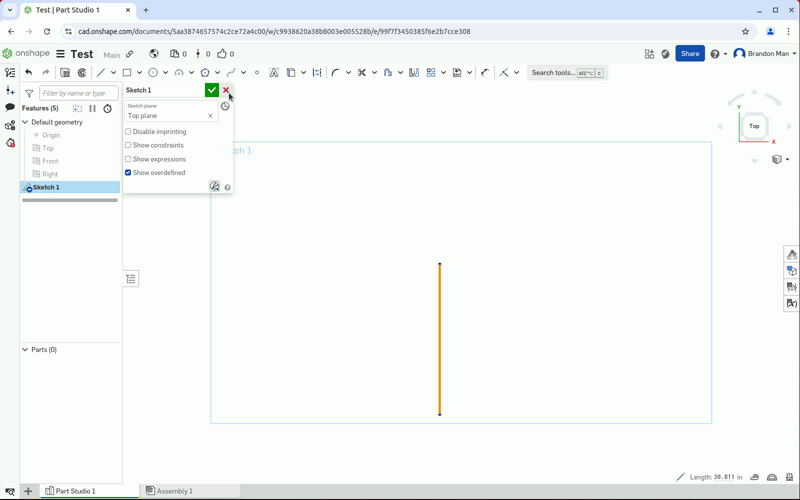
key(shift+h)
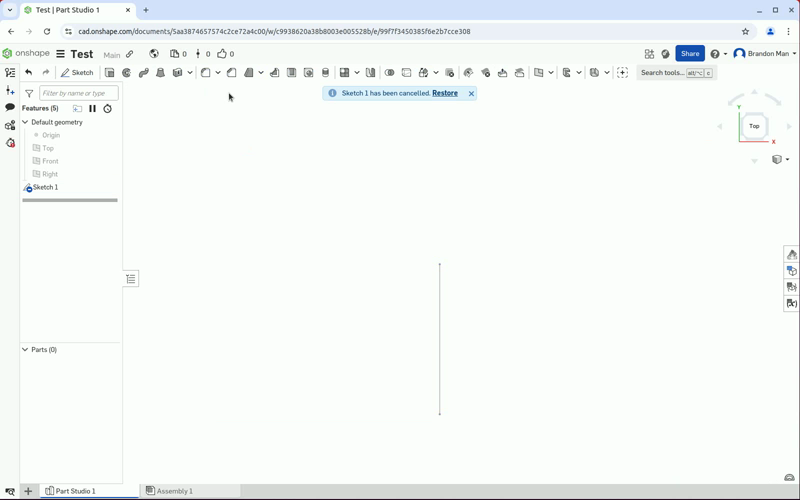
key(shift+s)
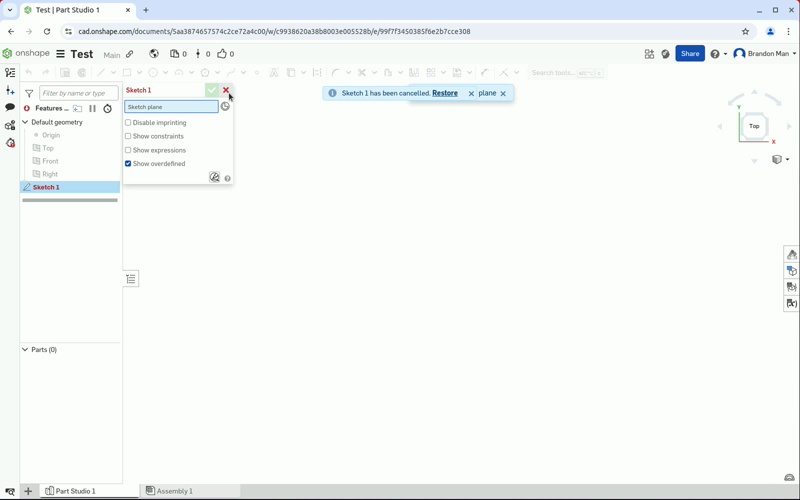
mouse_move(73, 150)
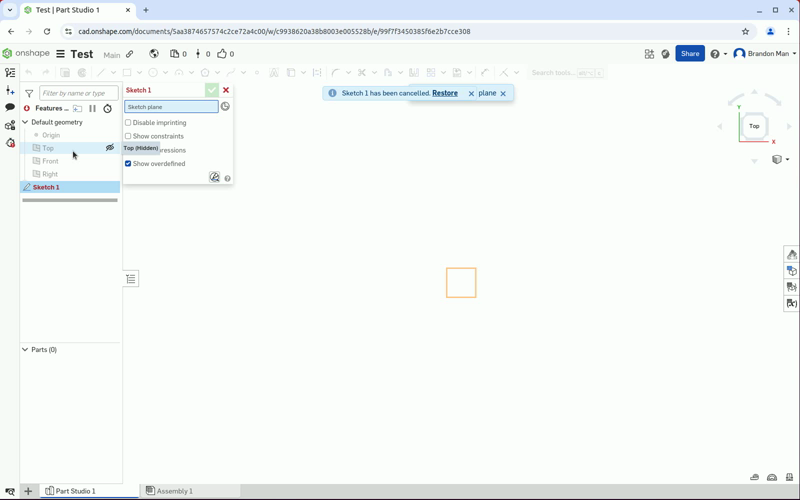
click(73, 150)
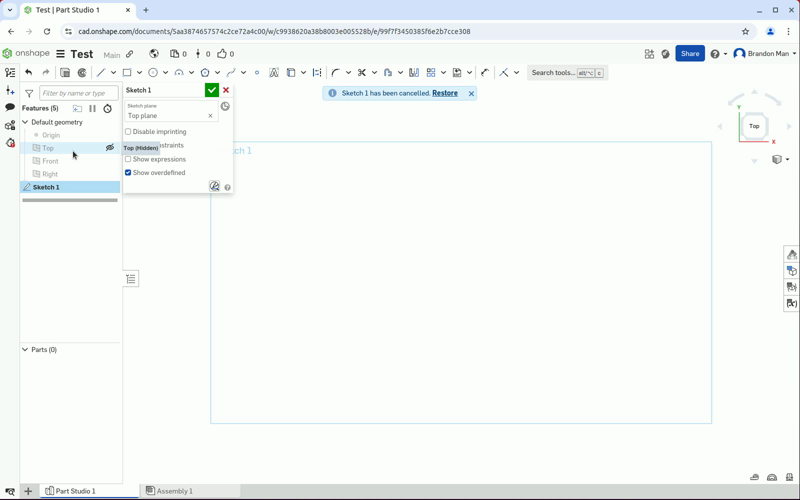
mouse_move(73, 352)
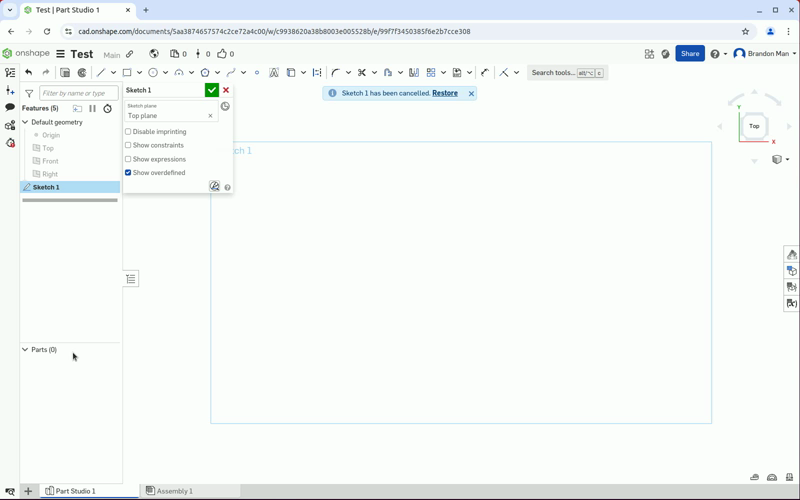
key(y)
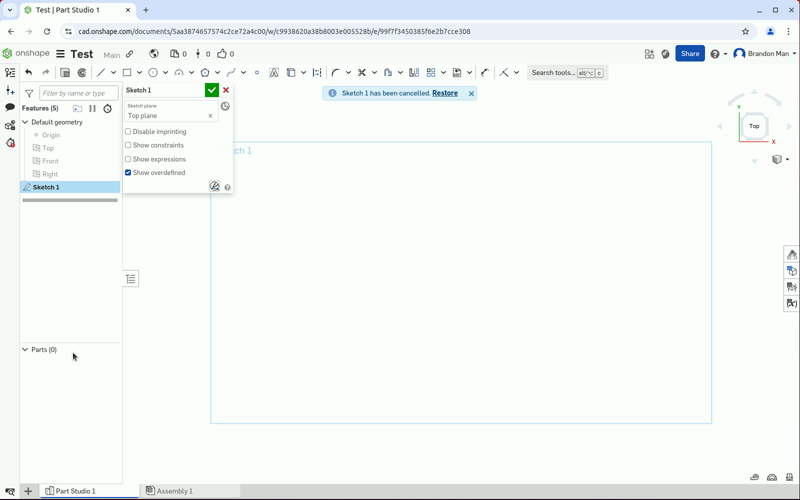
key(l)
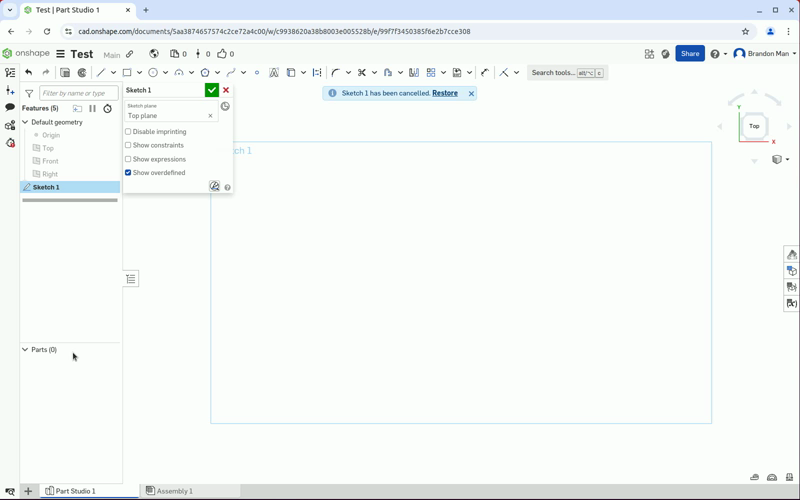
key_down(shift)
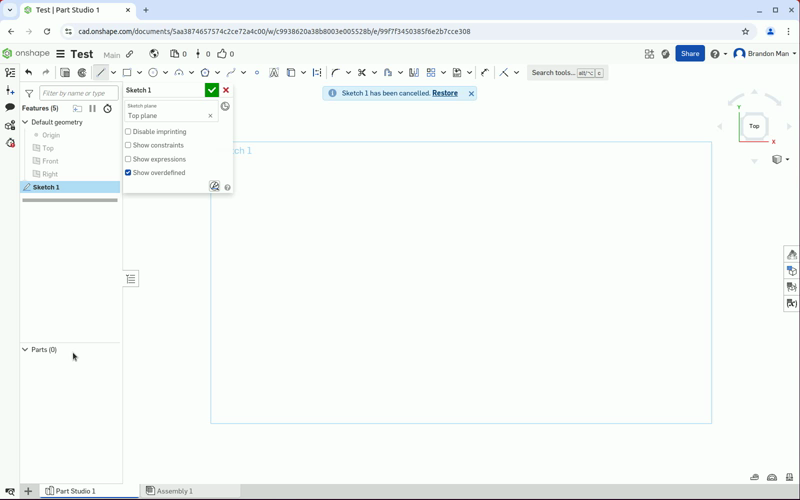
mouse_move(388, 355)
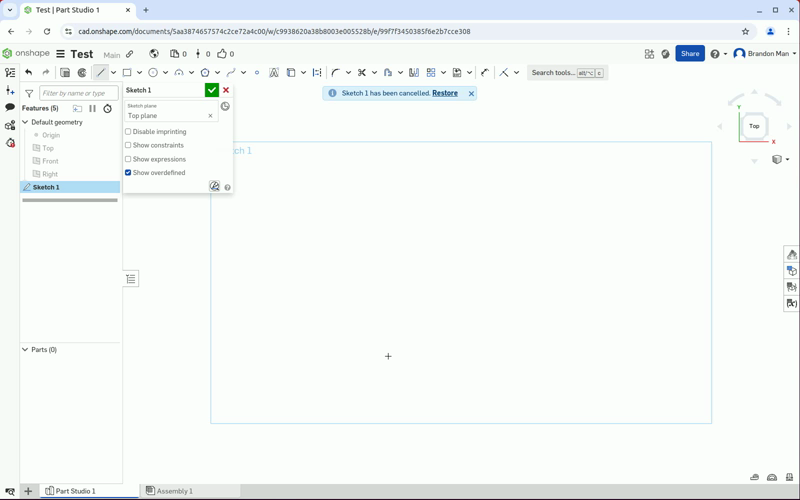
click(388, 355)
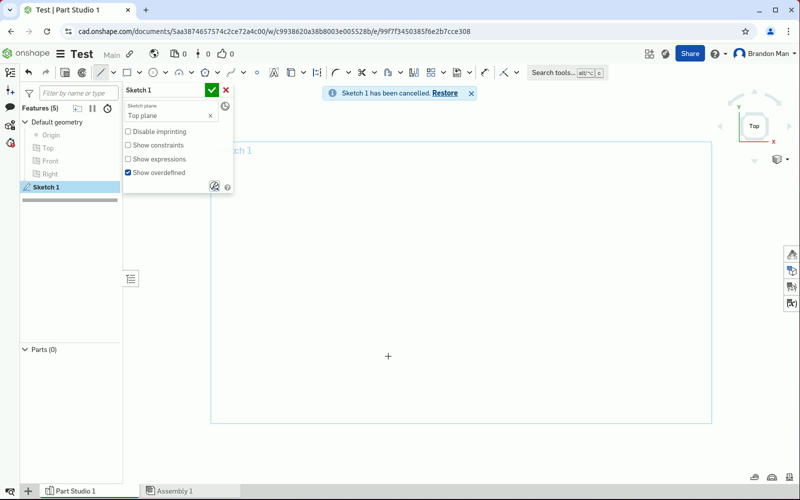
key_up(shift)
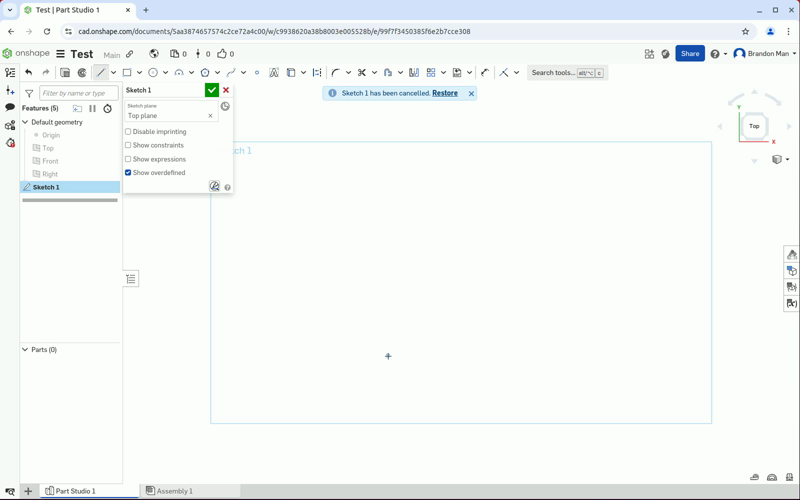
key_down(shift)
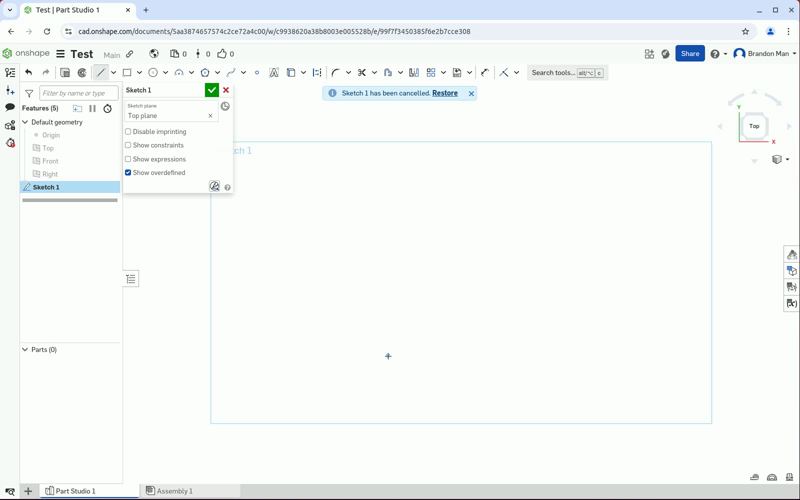
mouse_move(534, 355)
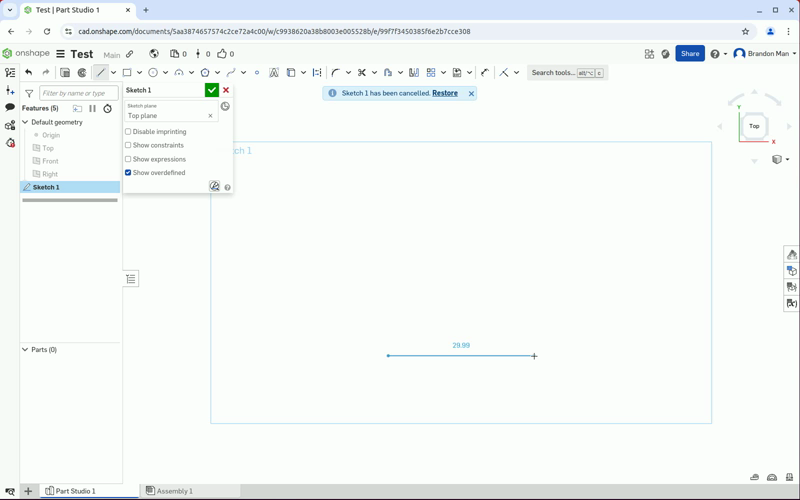
click(534, 355)
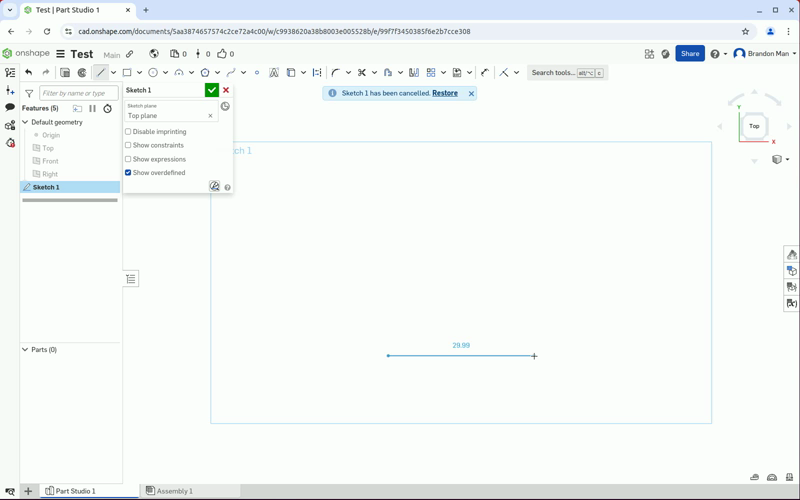
key_up(shift)
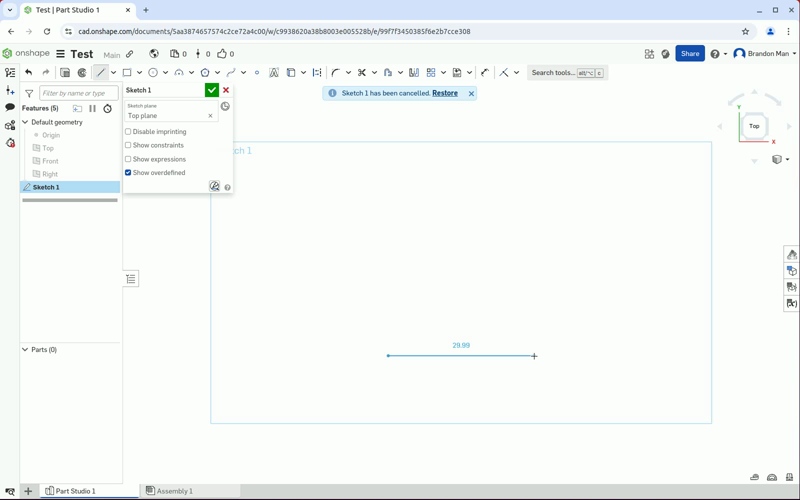
key_down(shift)
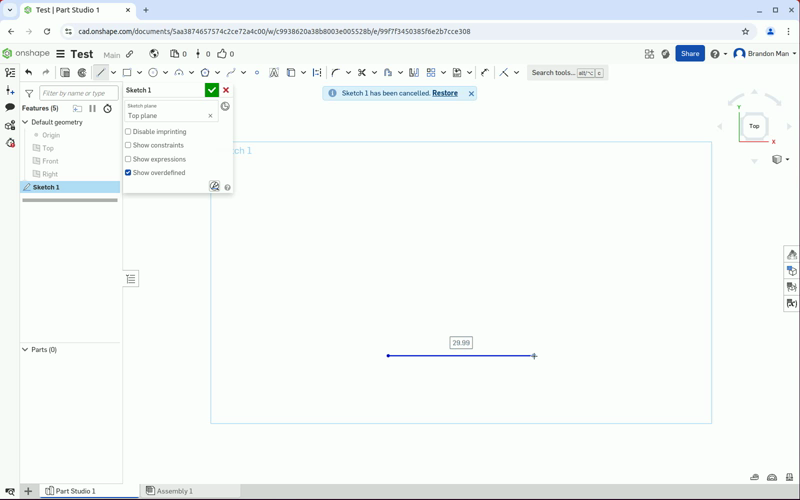
mouse_move(534, 209)
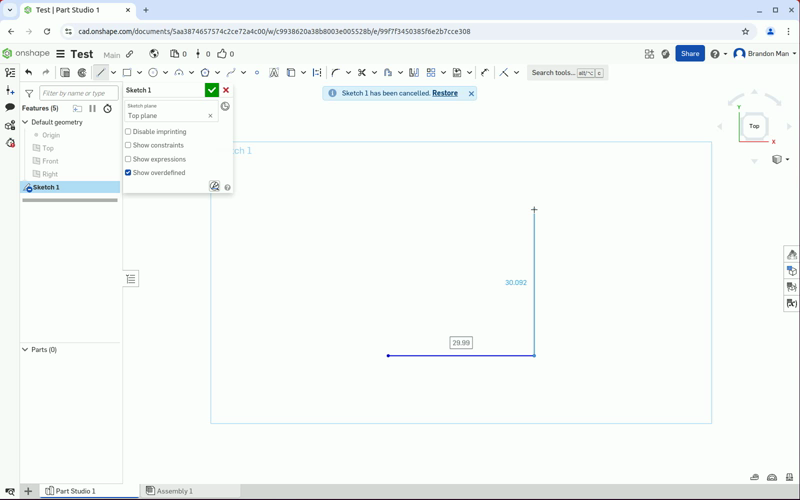
click(534, 209)
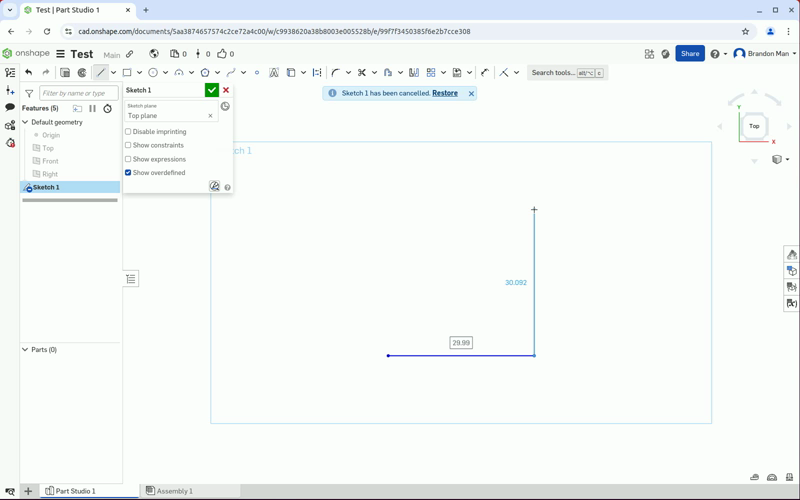
key_up(shift)
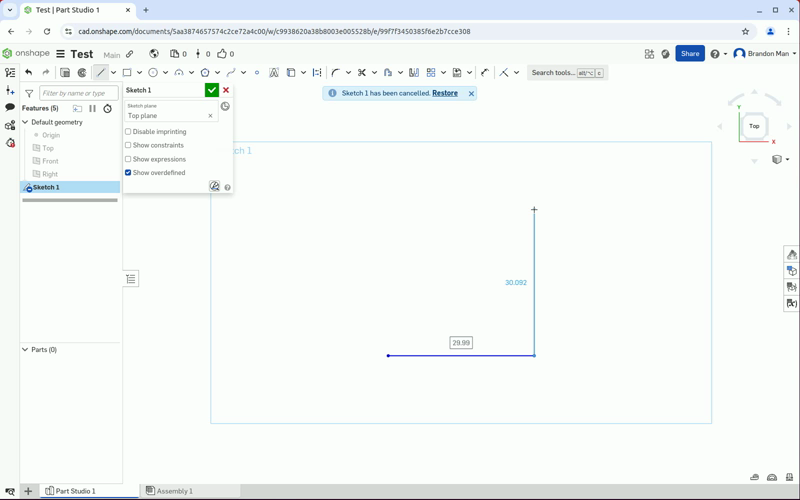
key_down(shift)
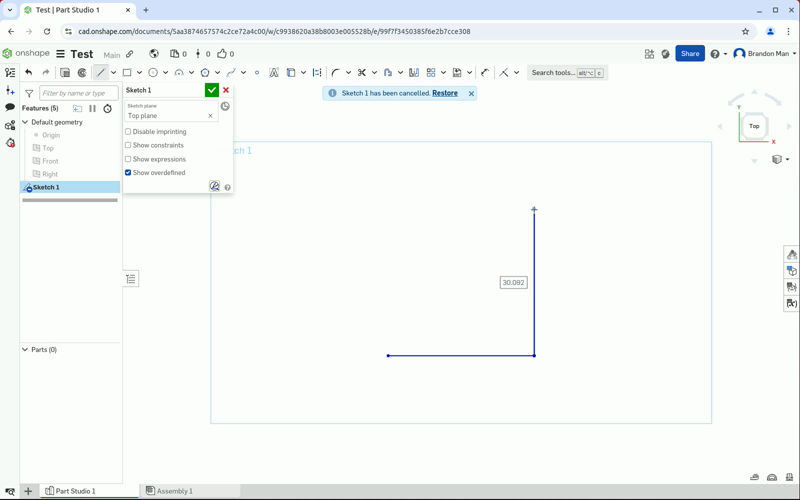
mouse_move(388, 209)
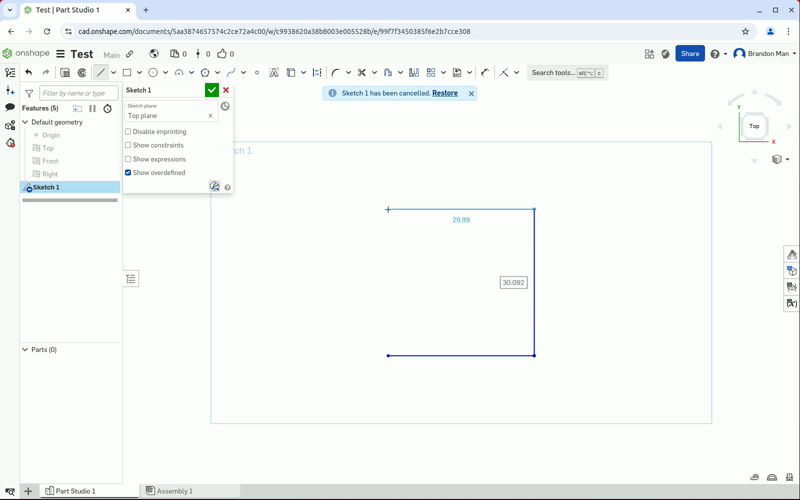
click(388, 209)
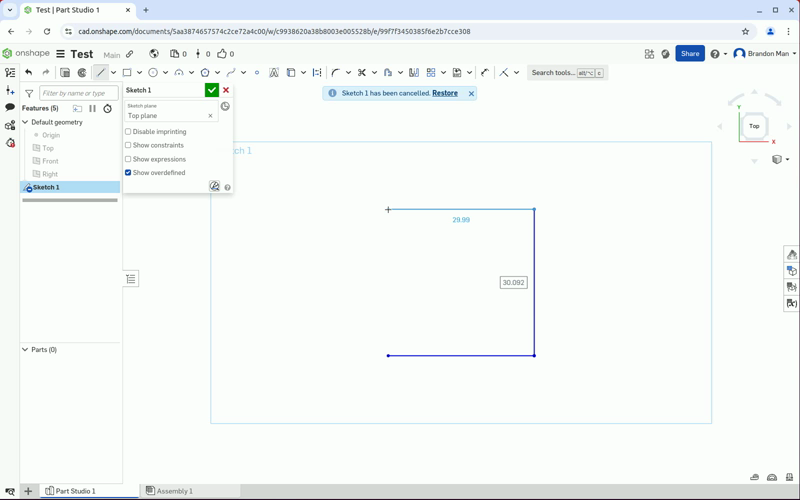
key_up(shift)
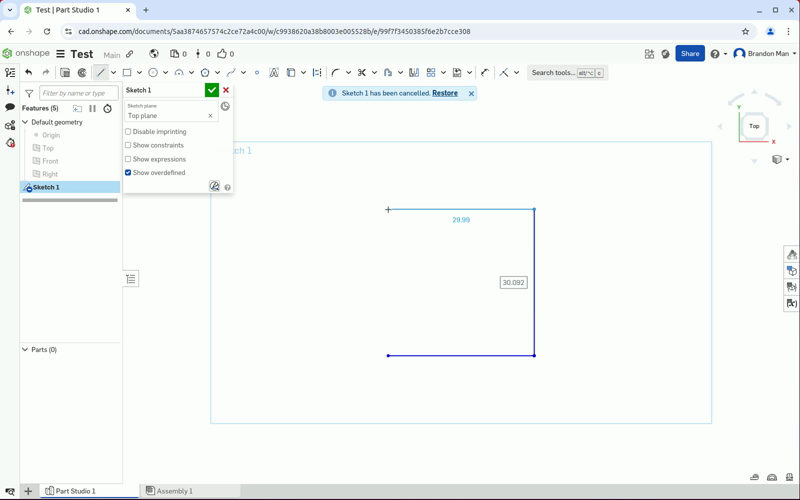
key_down(shift)
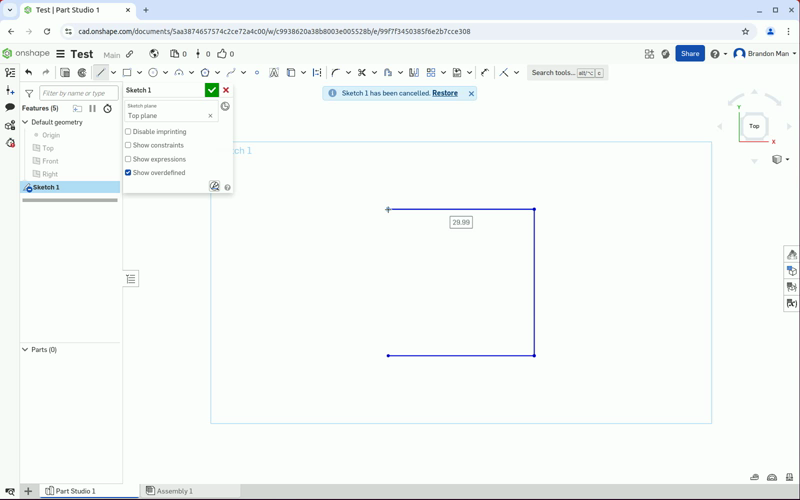
mouse_move(388, 355)
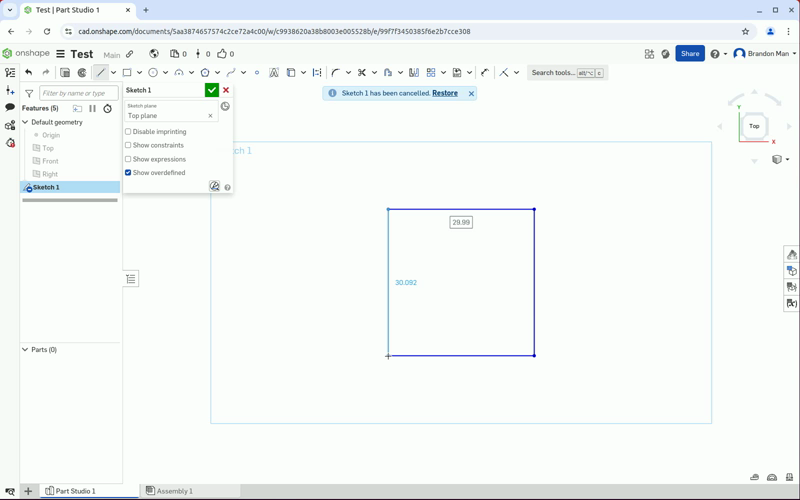
key_up(shift)
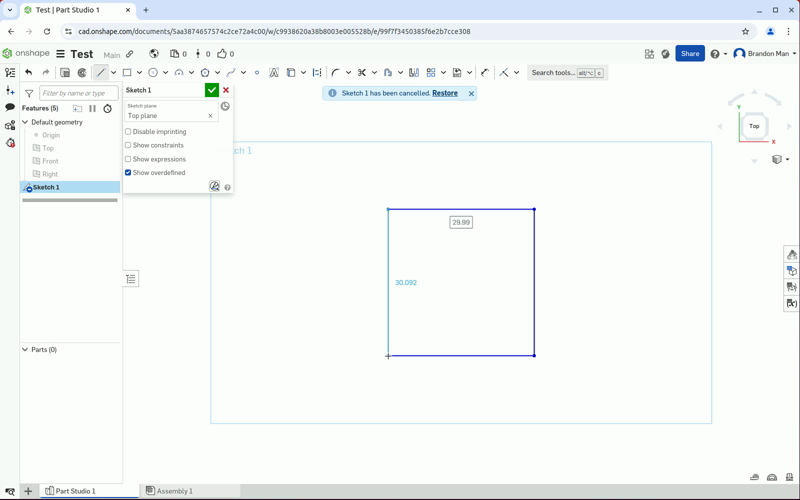
click(388, 355)
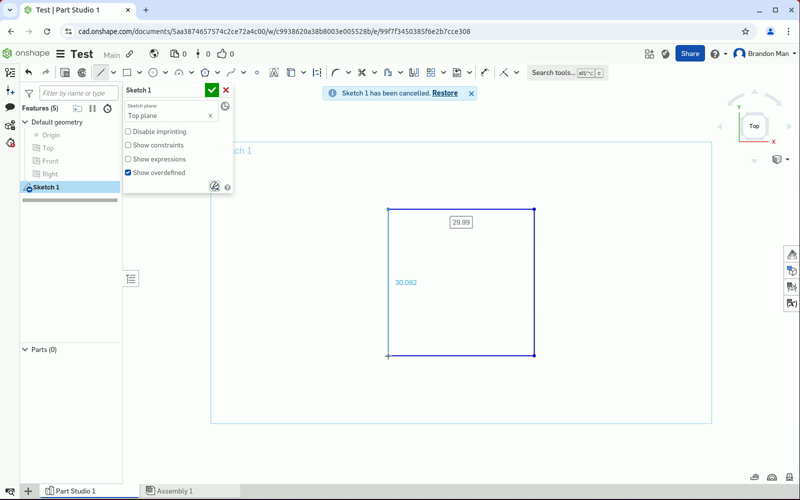
key(esc)
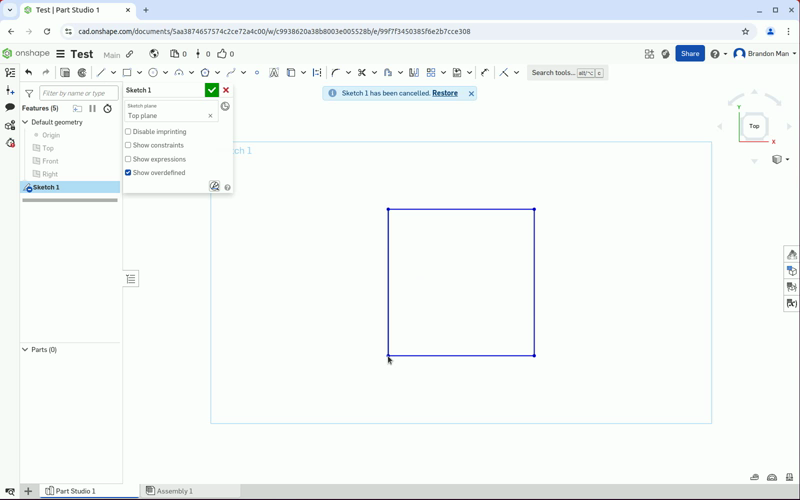
mouse_move(406, 300)
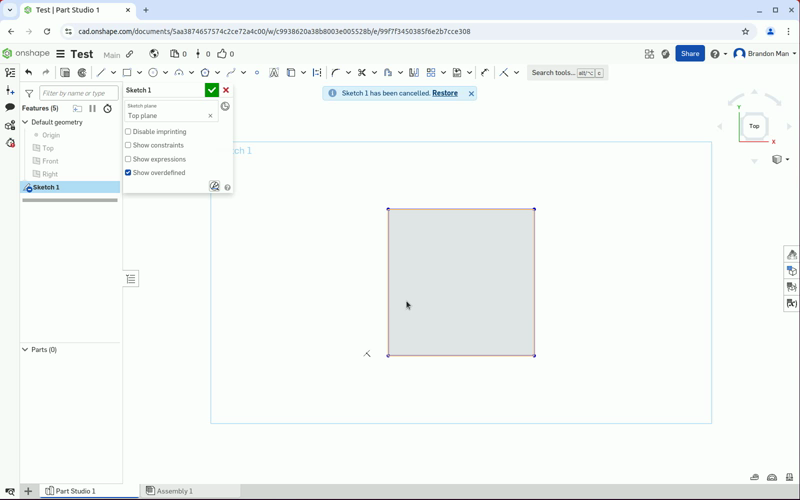
click(406, 300)
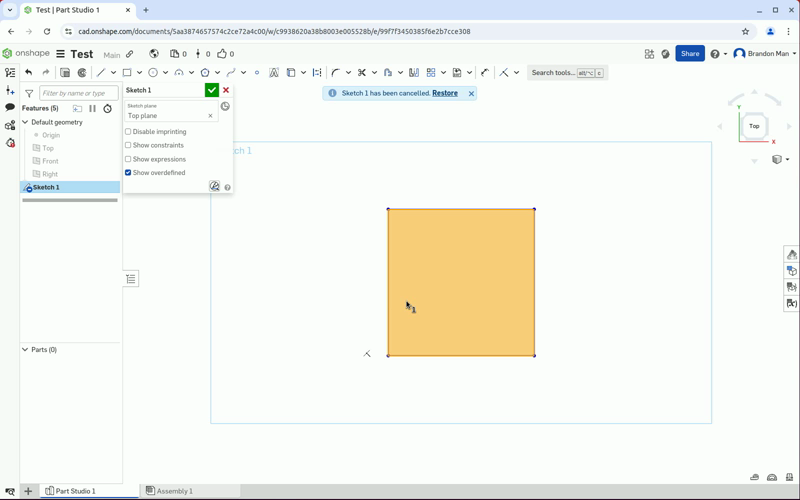
mouse_move(73, 352)
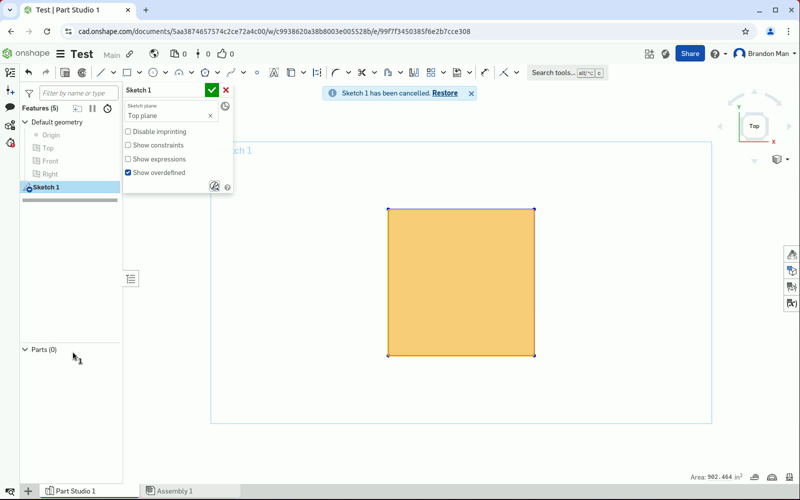
key(shift+y)
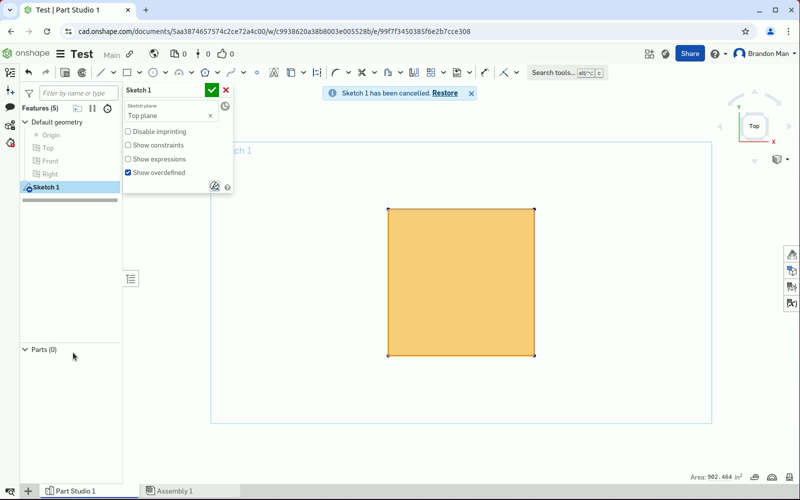
key(shift+e)
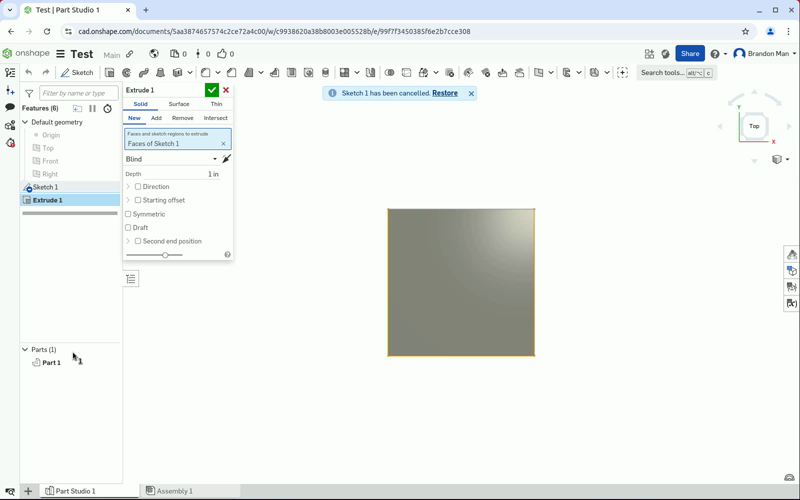
mouse_move(143, 106)
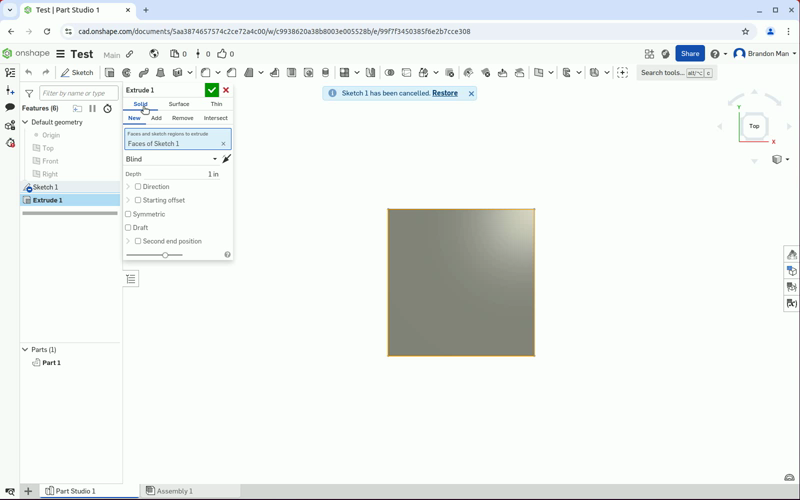
click(143, 106)
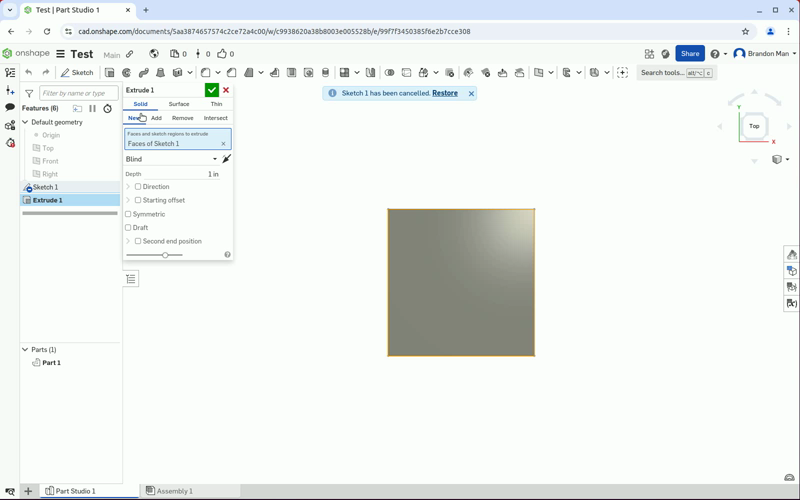
mouse_move(137, 120)
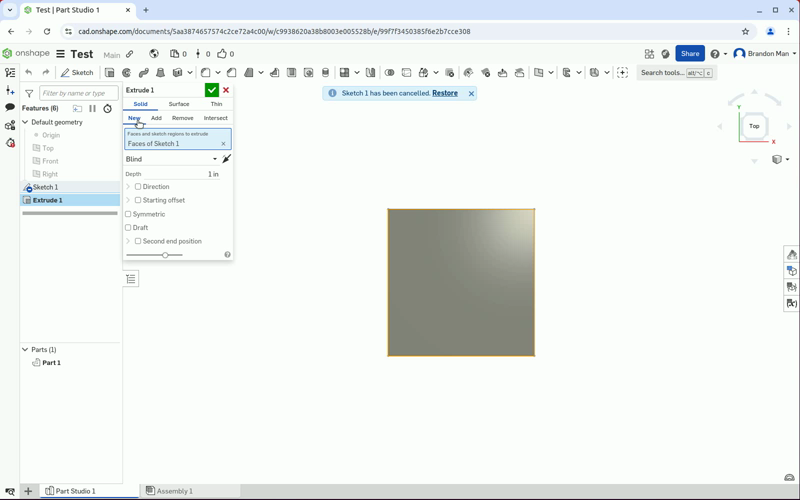
click(137, 120)
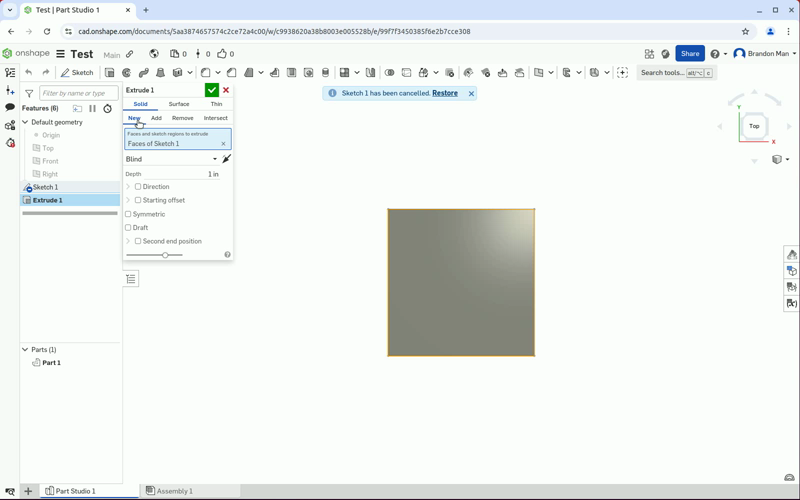
key(tab, 4)
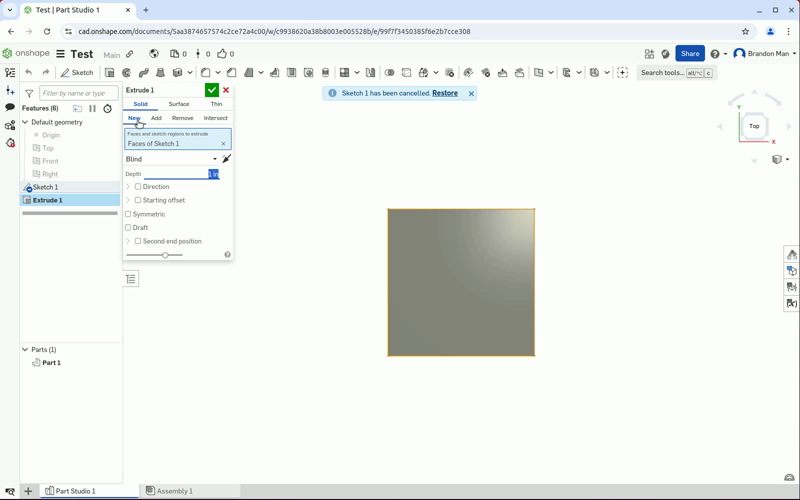
text(0.481)
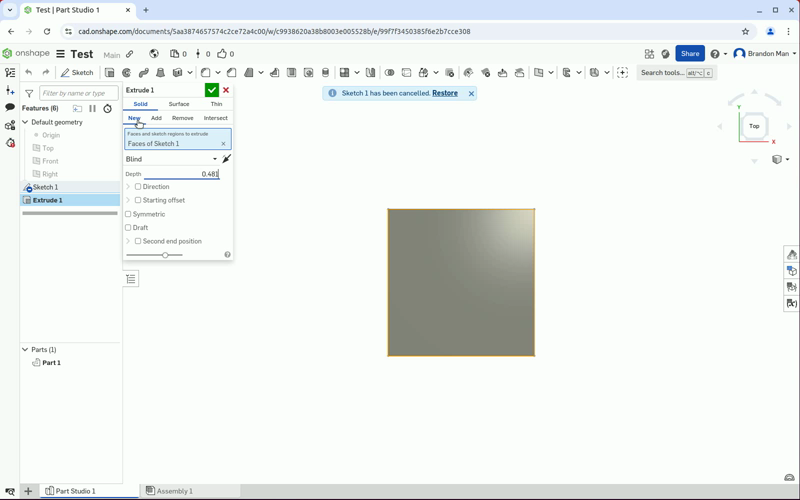
key(enter)
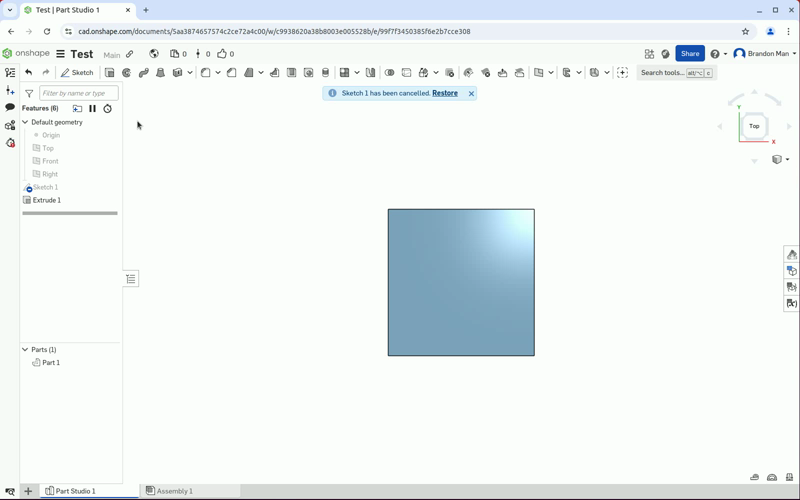
key(shift+h)
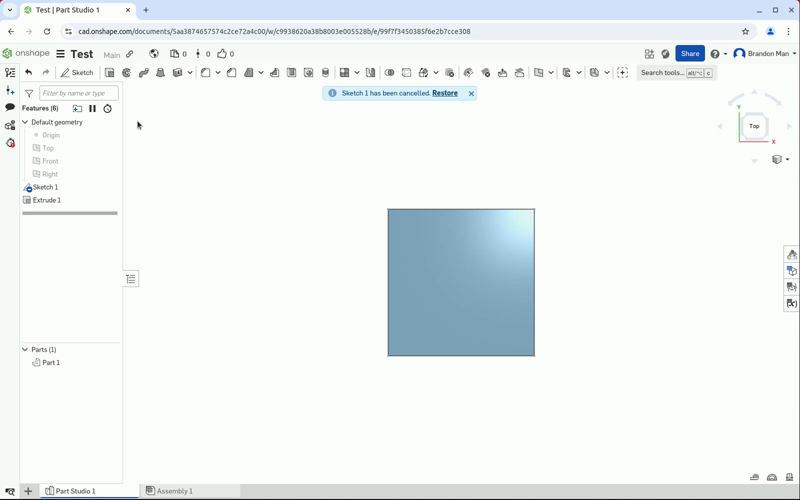
key(shift+h)
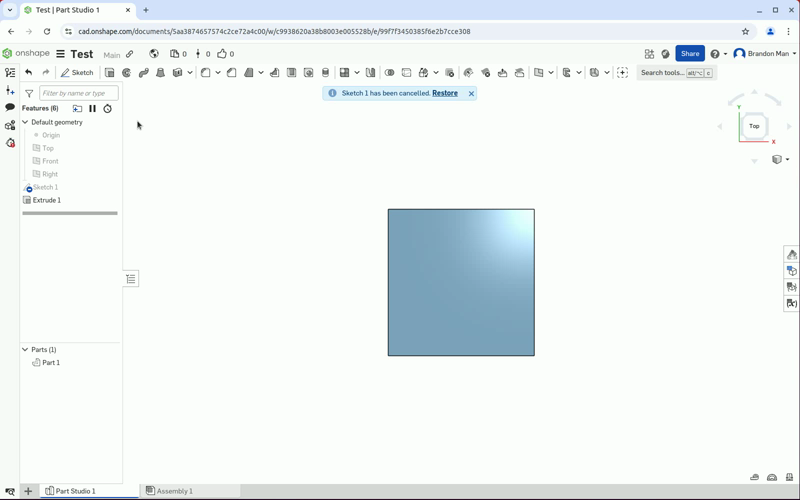
mouse_move(73, 189)
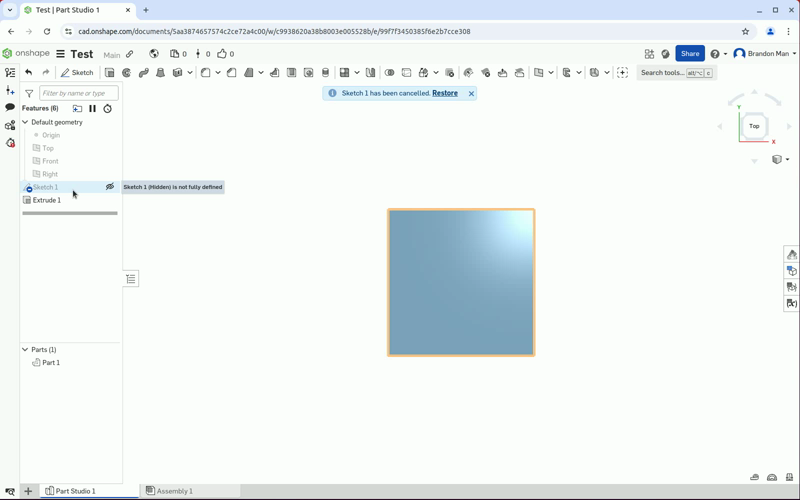
click(73, 189)
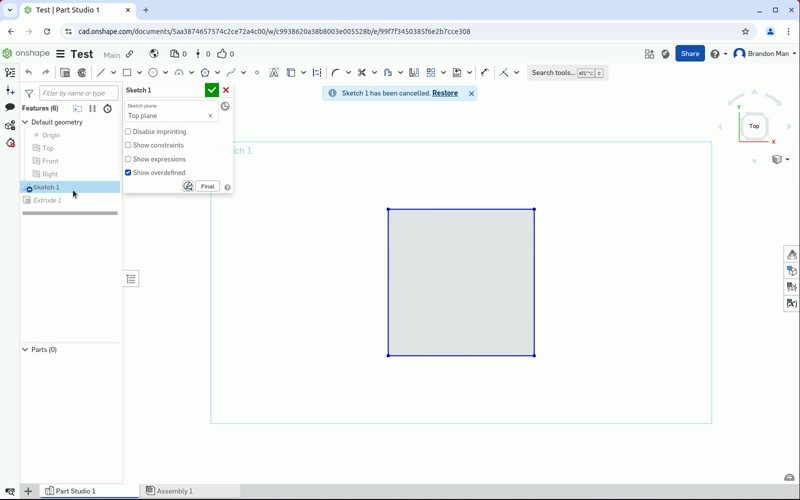
mouse_move(229, 92)
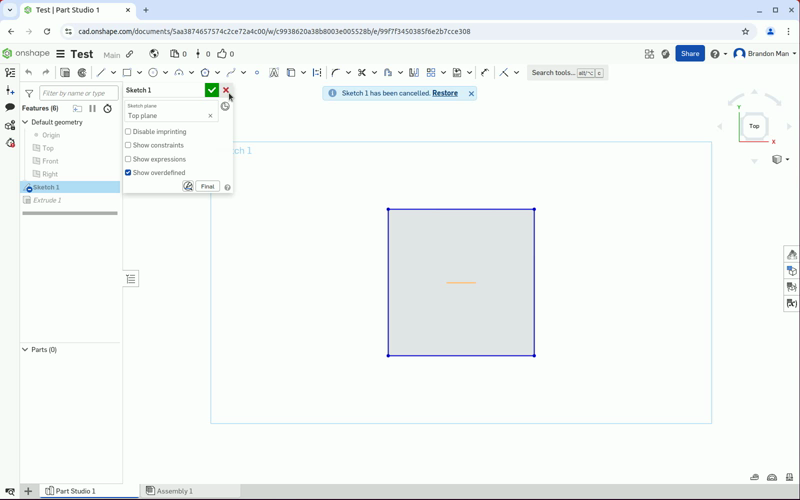
click(229, 92)
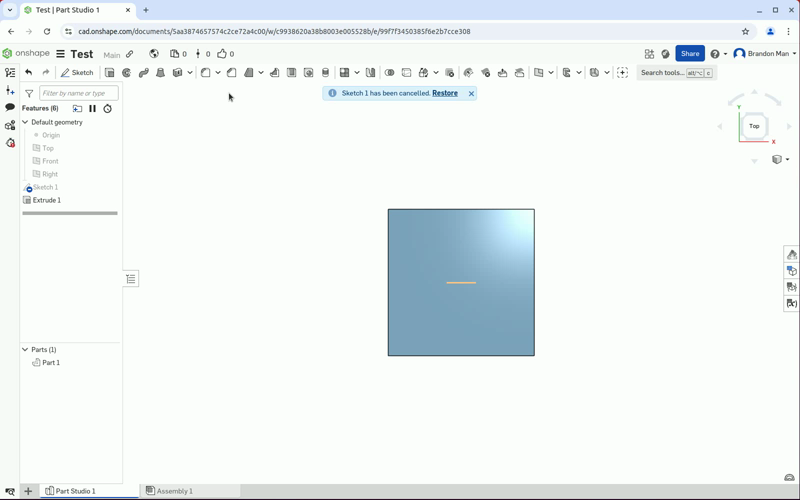
mouse_move(541, 75)
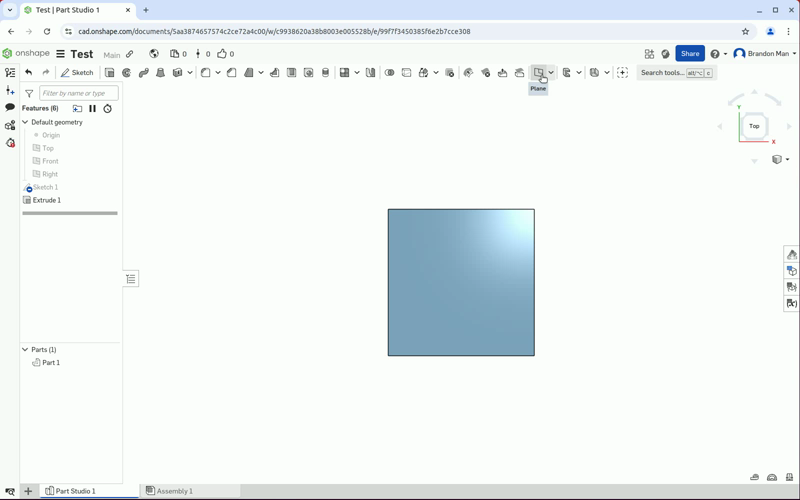
click(541, 75)
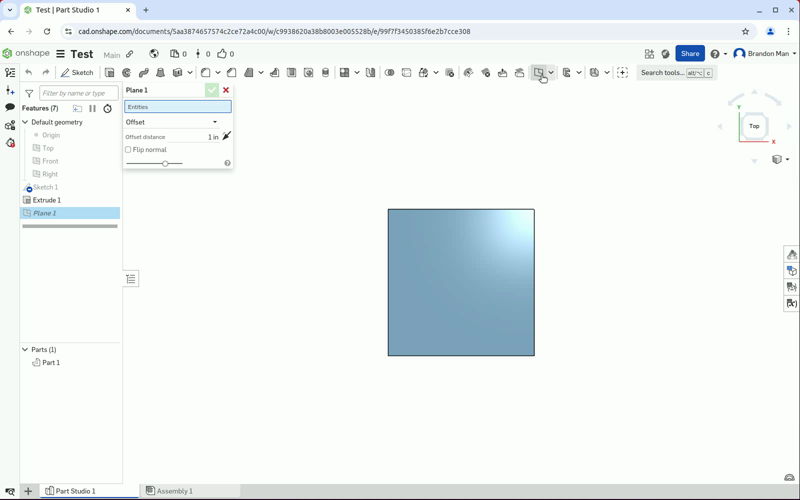
mouse_move(73, 150)
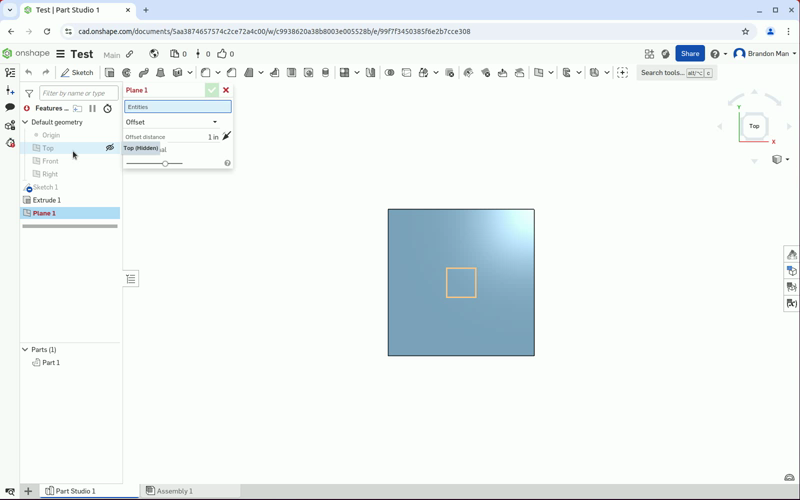
click(73, 150)
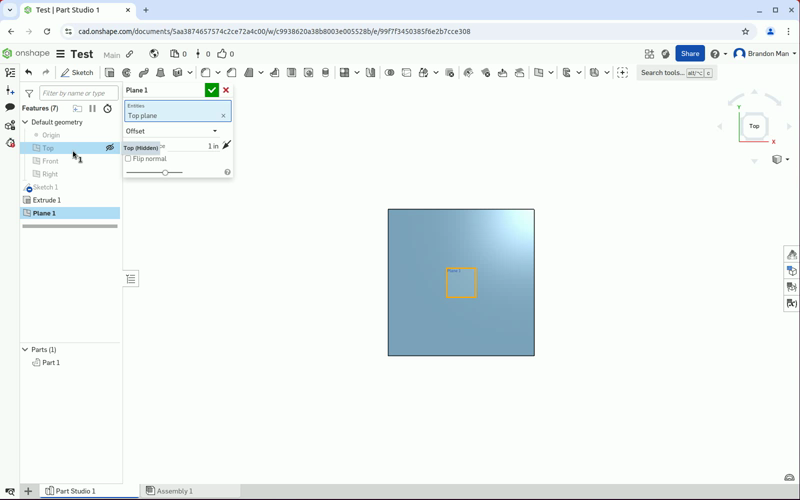
key(tab, 2)
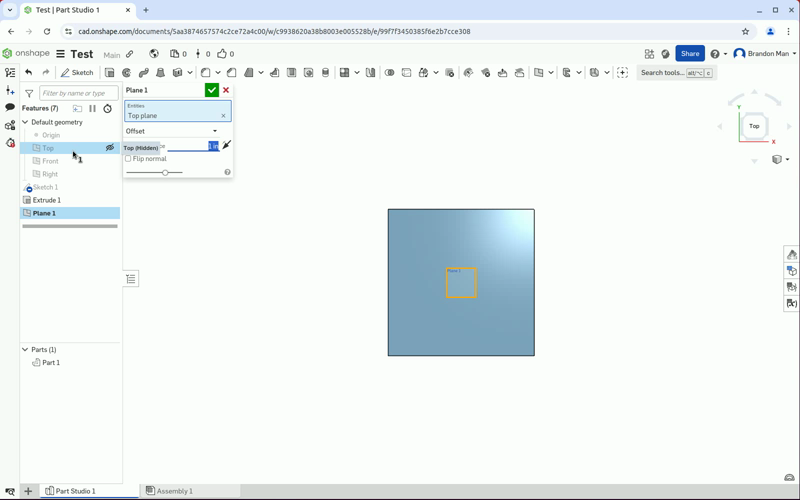
text(0.493)
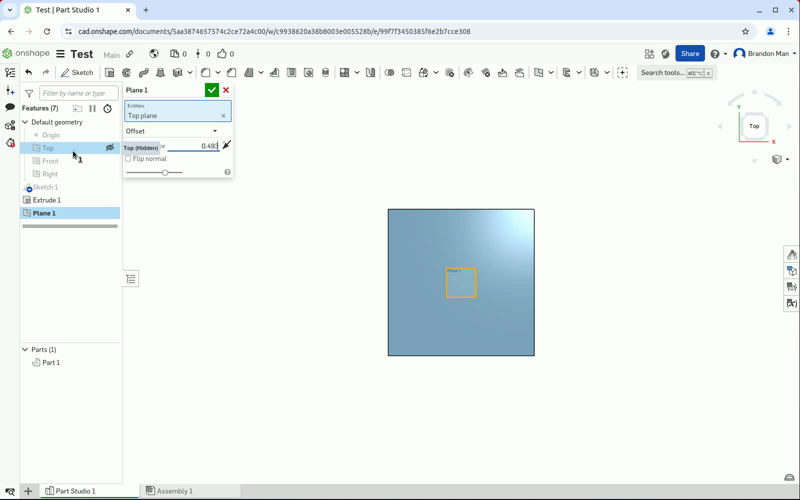
key(enter, 2)
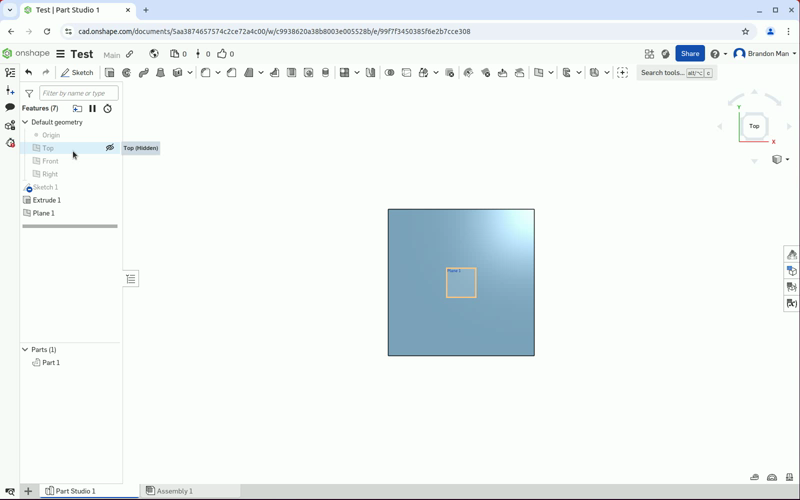
key(shift+s)
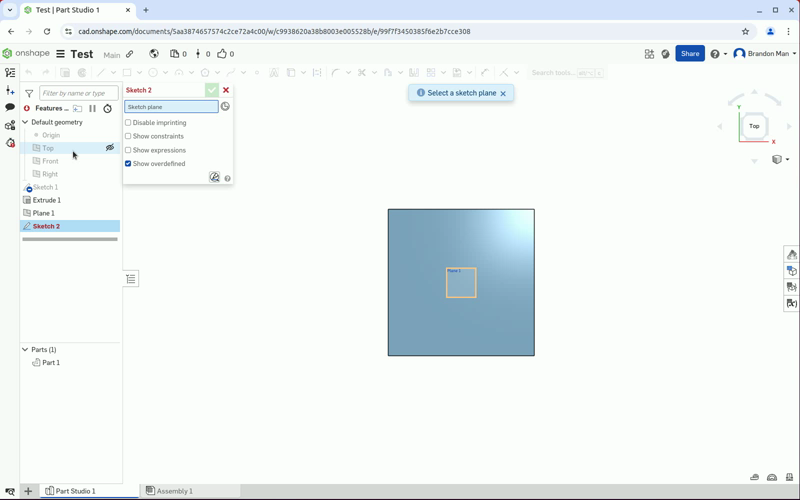
mouse_move(73, 215)
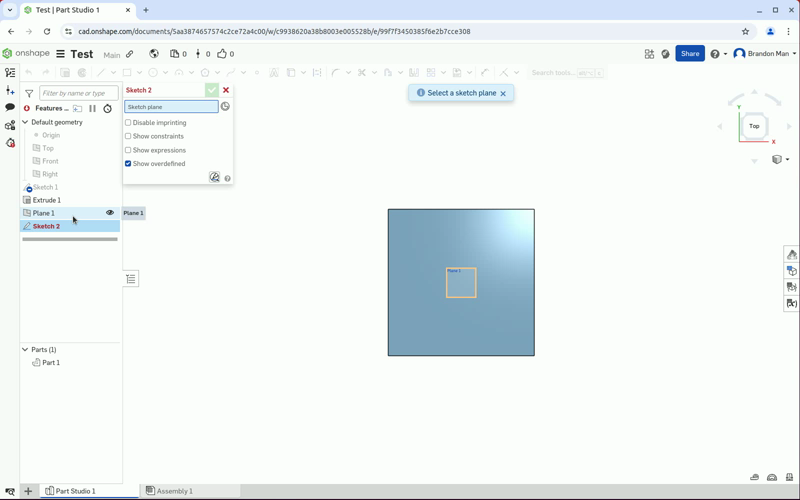
click(73, 215)
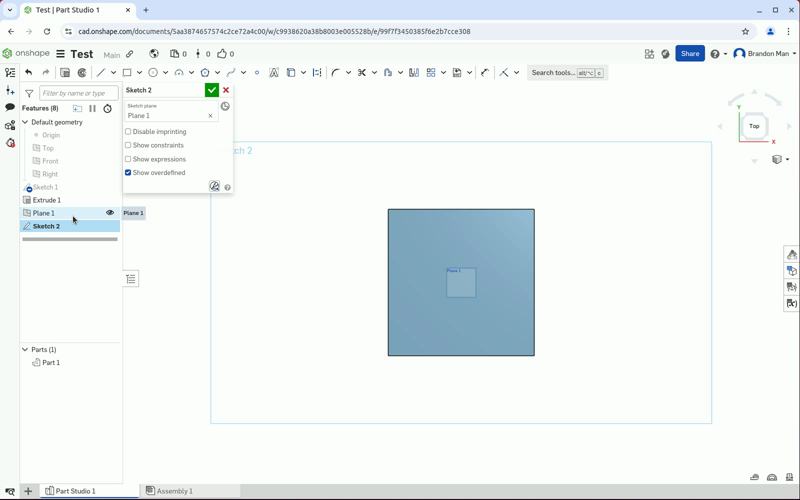
mouse_move(73, 352)
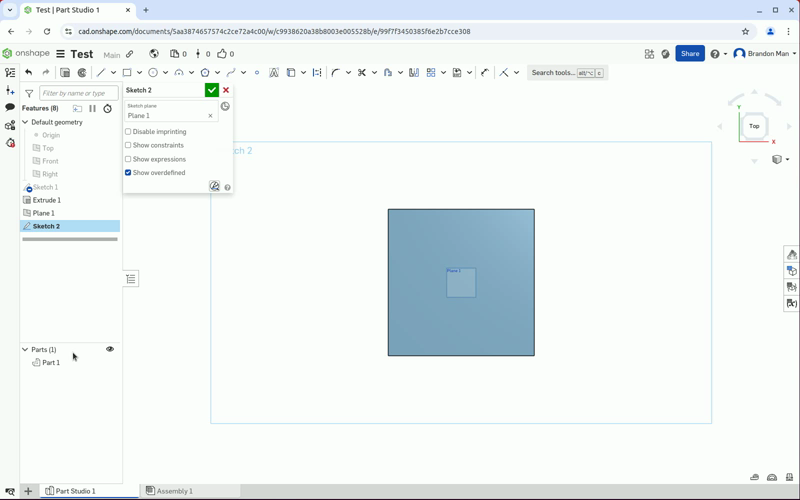
key(y)
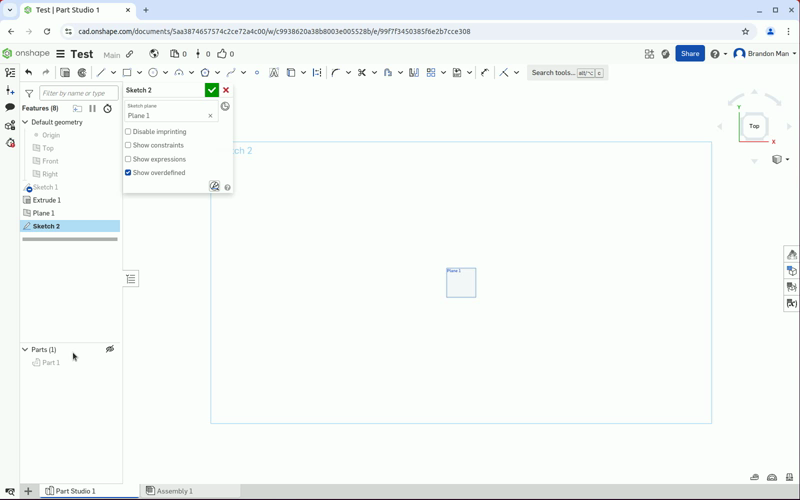
key(l)
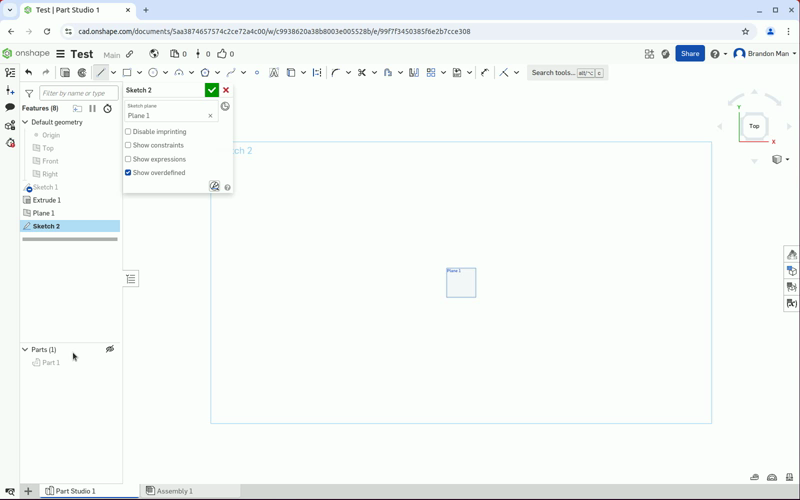
key_down(shift)
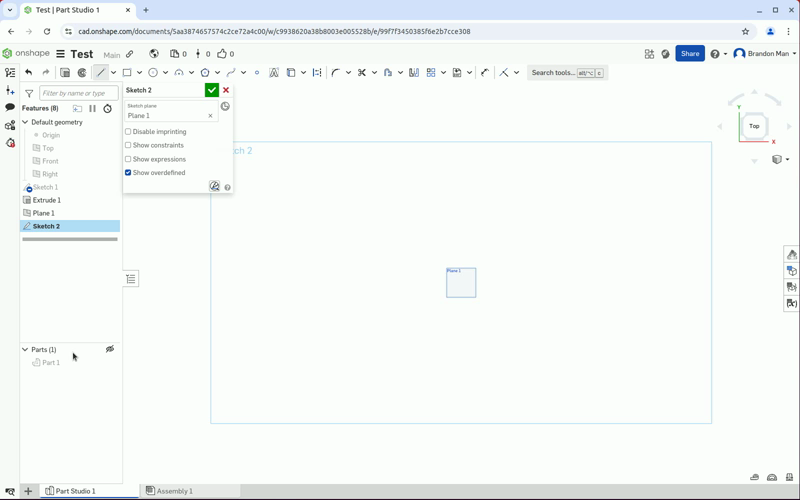
mouse_move(526, 217)
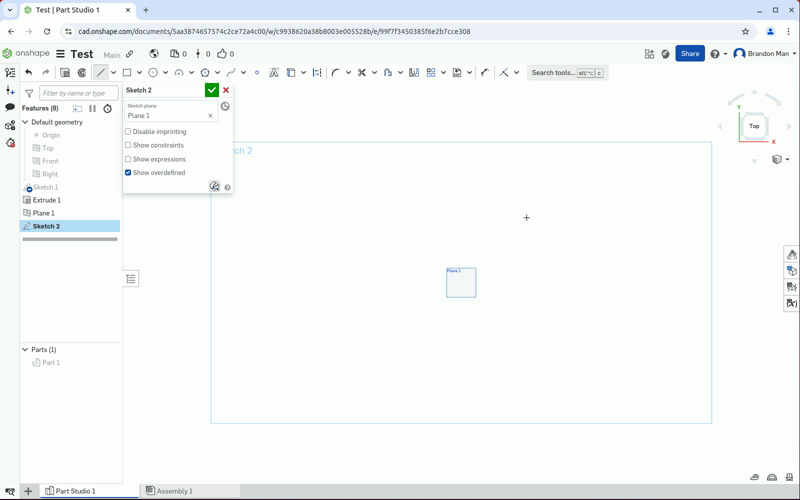
click(526, 217)
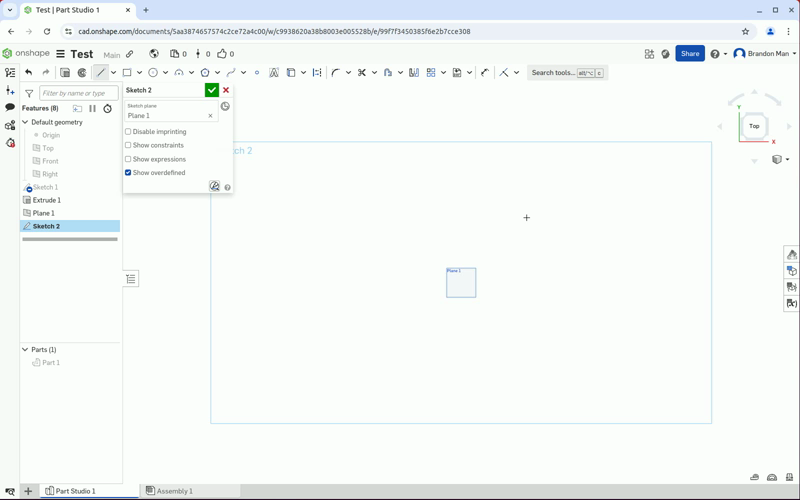
key_up(shift)
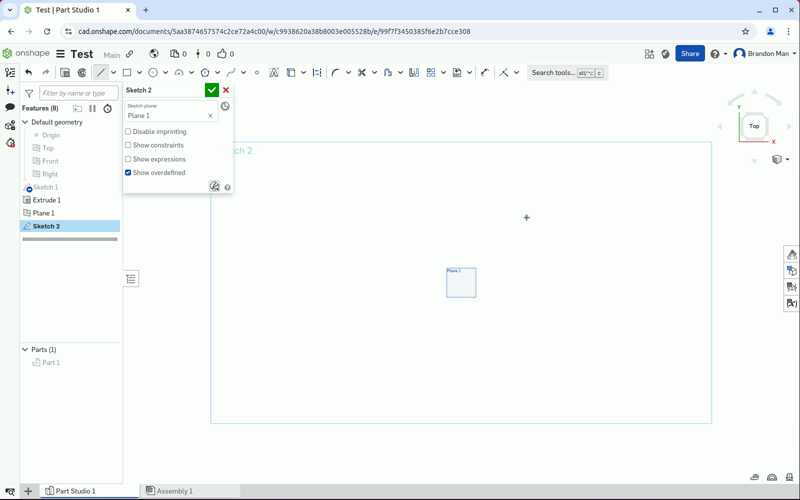
key_down(shift)
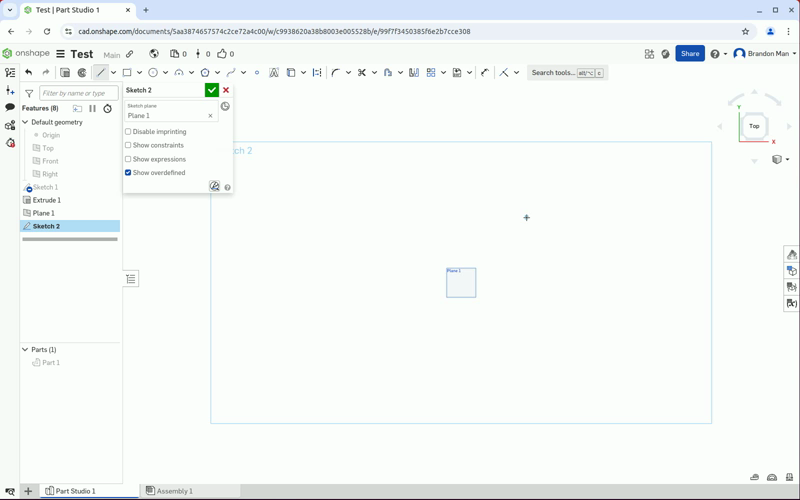
mouse_move(556, 217)
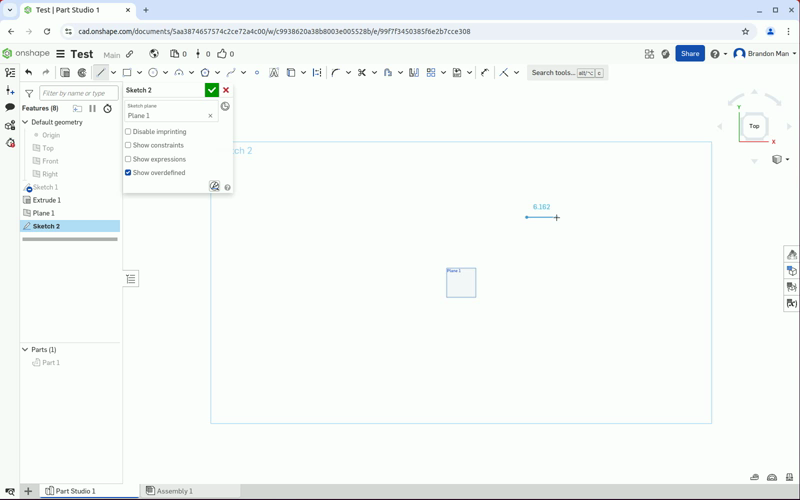
mouse_move(534, 217)
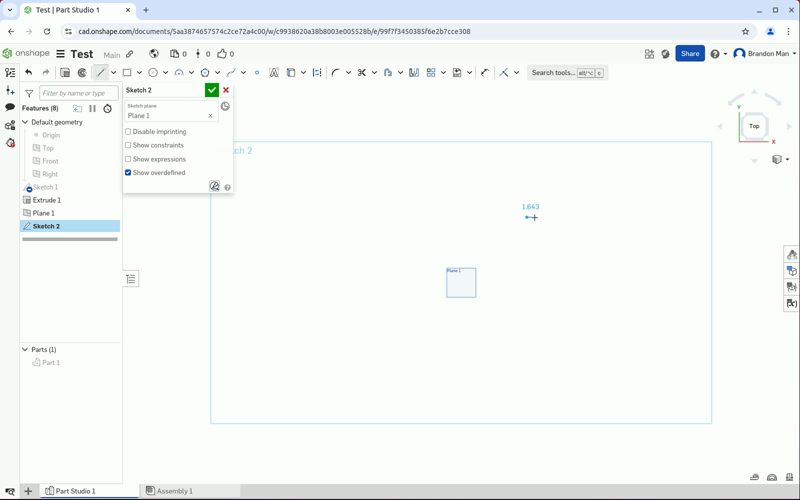
click(534, 217)
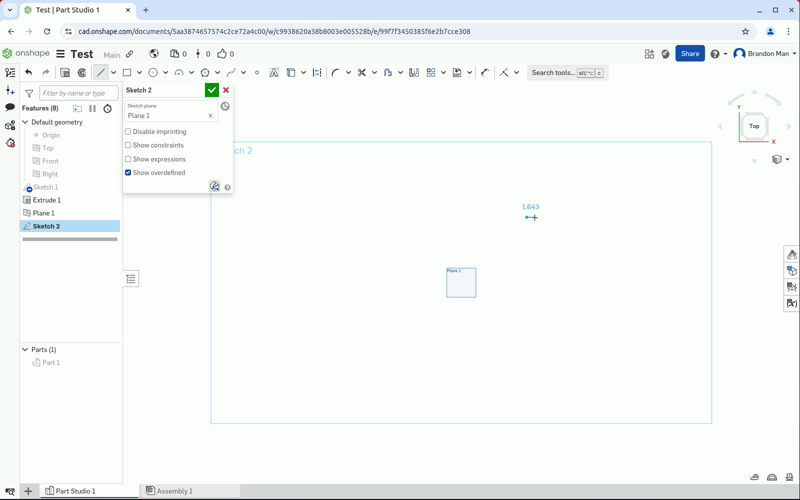
key_up(shift)
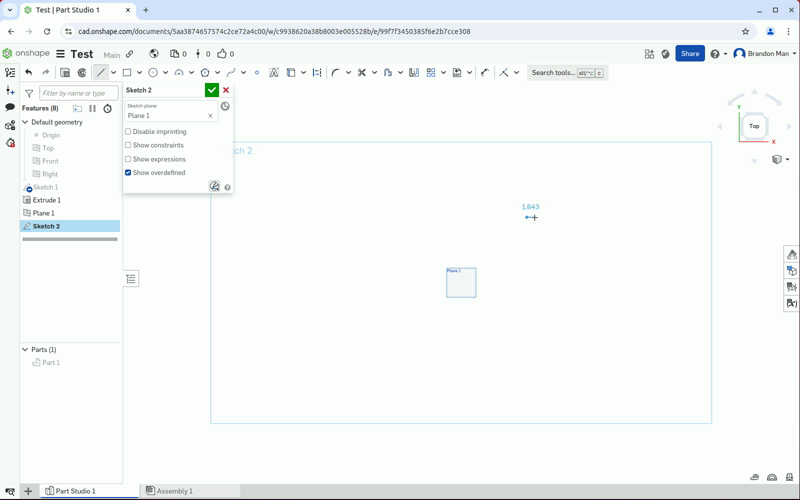
key_down(shift)
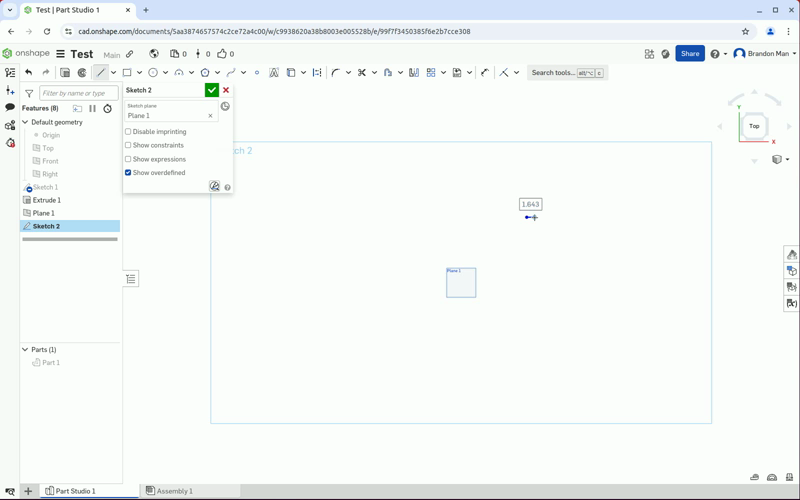
mouse_move(564, 217)
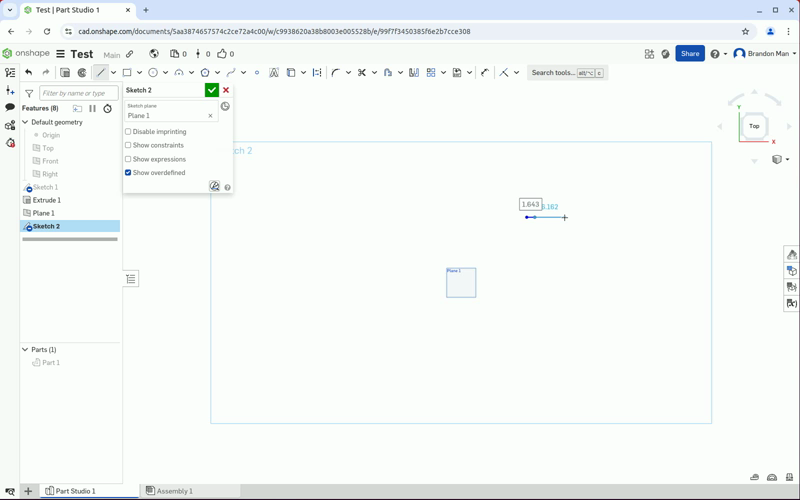
mouse_move(534, 209)
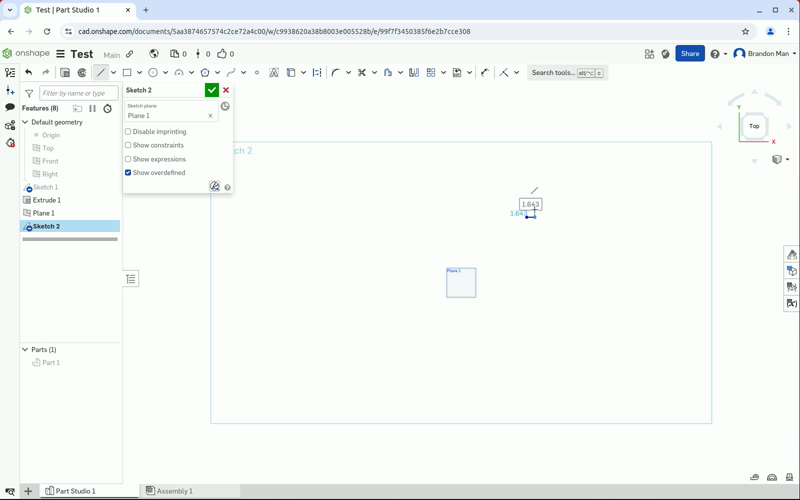
click(534, 209)
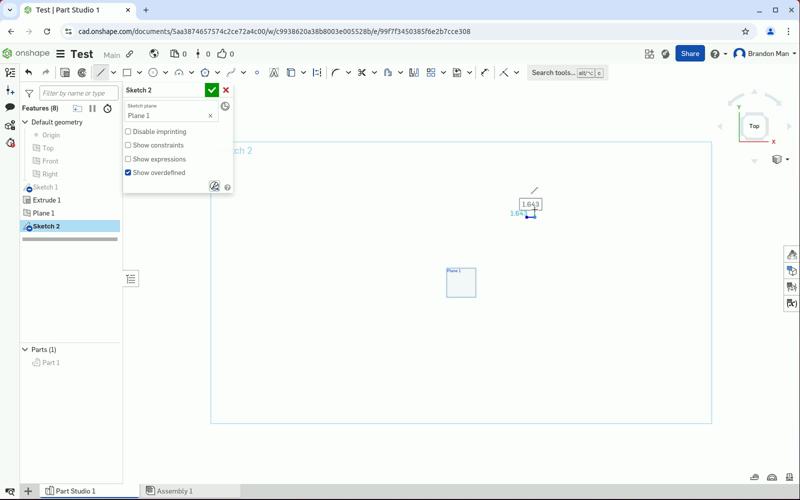
key_up(shift)
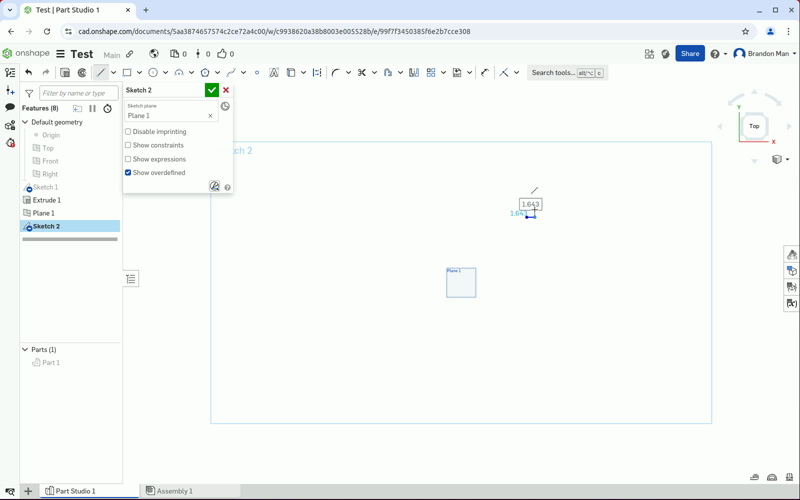
key_down(shift)
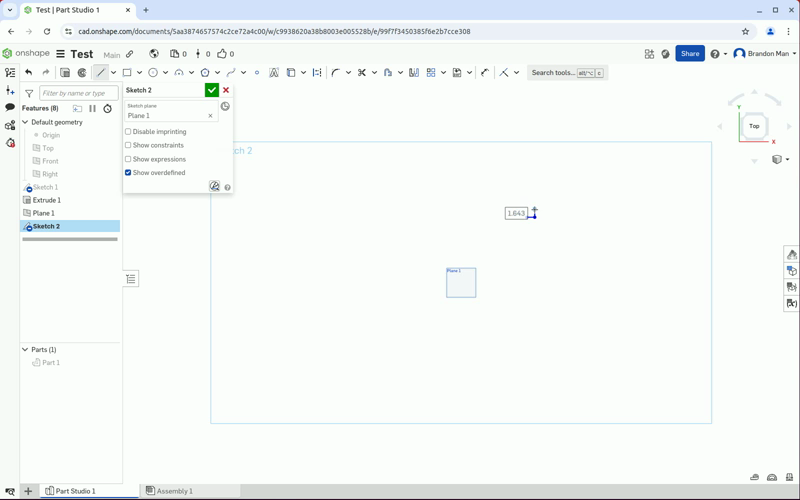
mouse_move(564, 209)
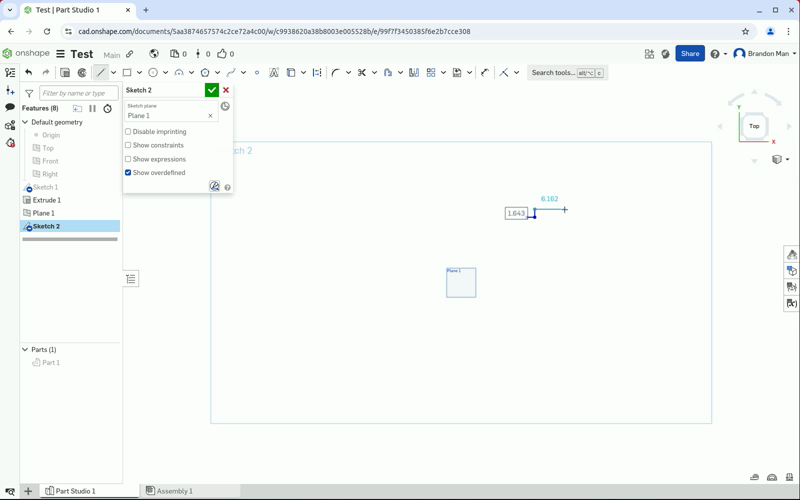
mouse_move(526, 209)
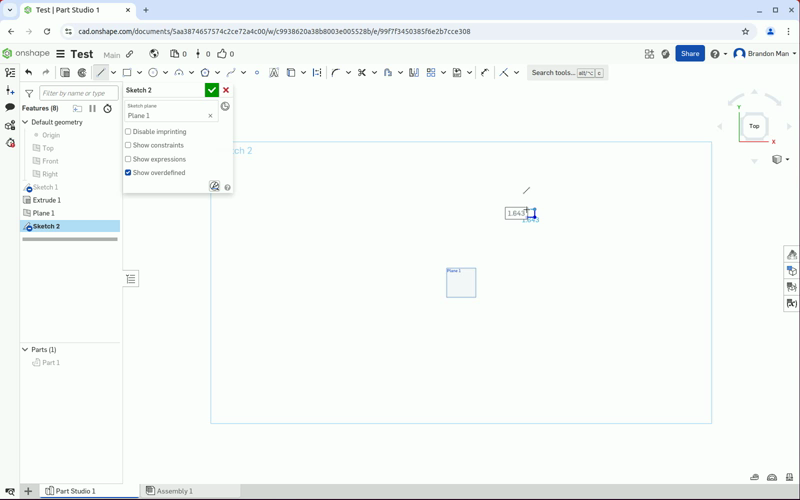
click(526, 209)
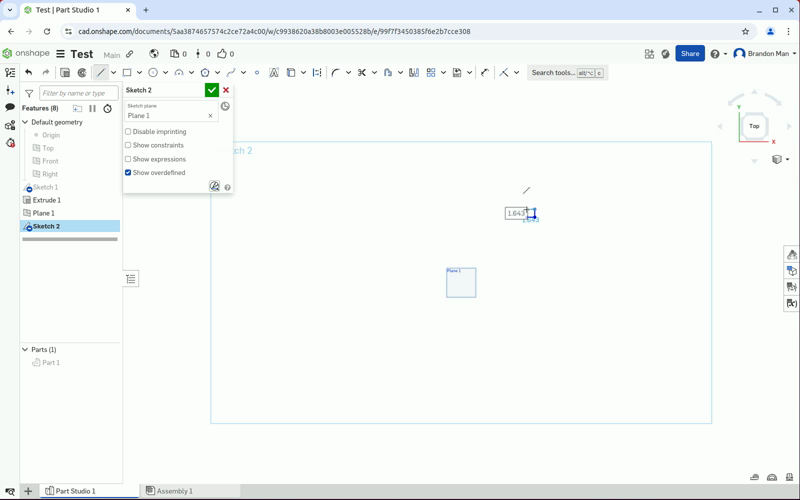
key_up(shift)
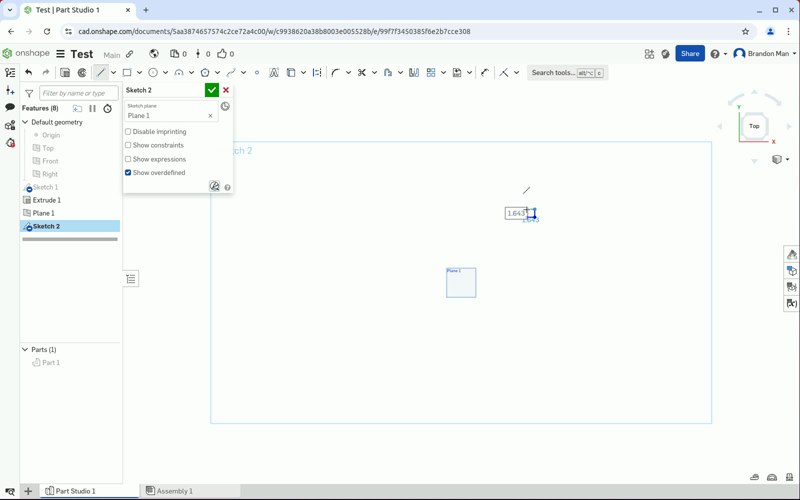
mouse_move(556, 209)
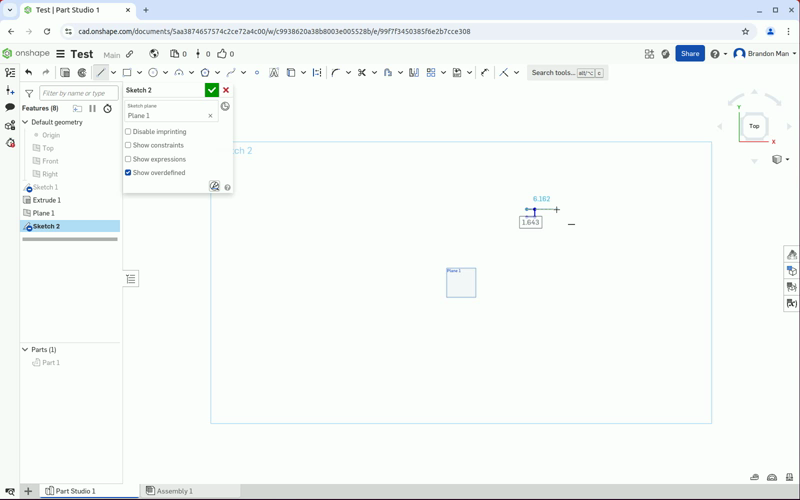
key_down(shift)
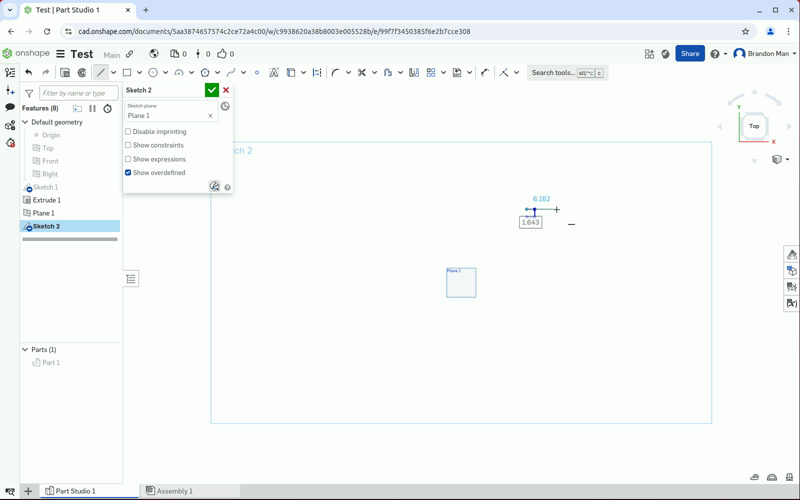
mouse_move(526, 217)
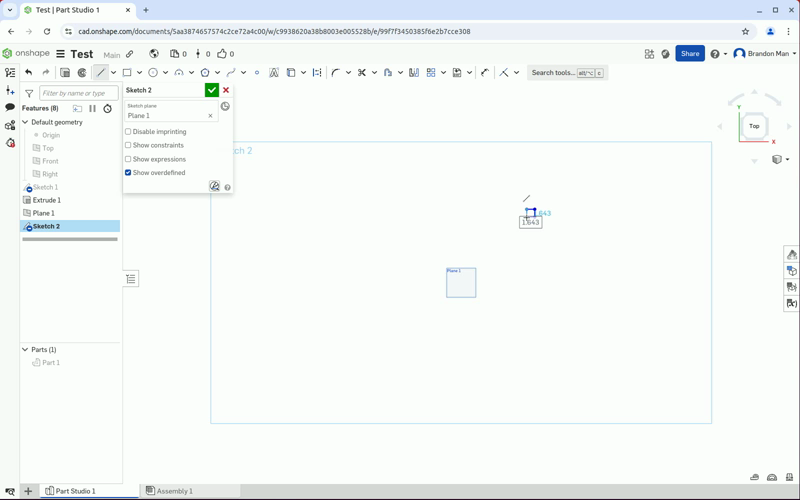
key_up(shift)
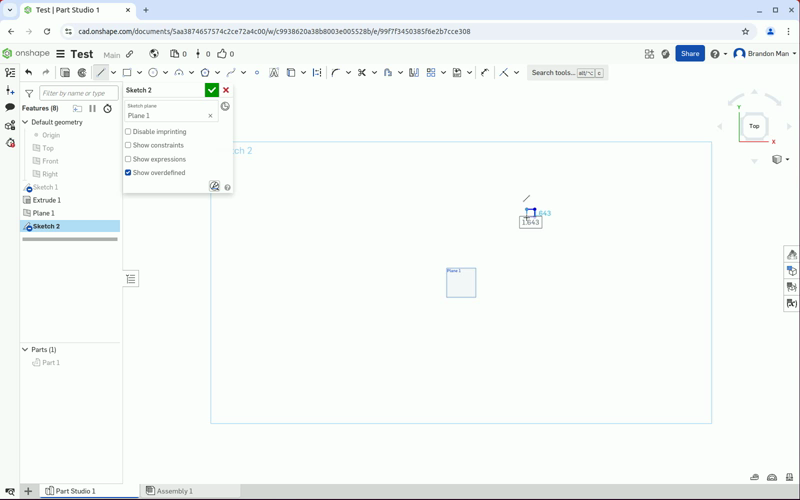
click(526, 217)
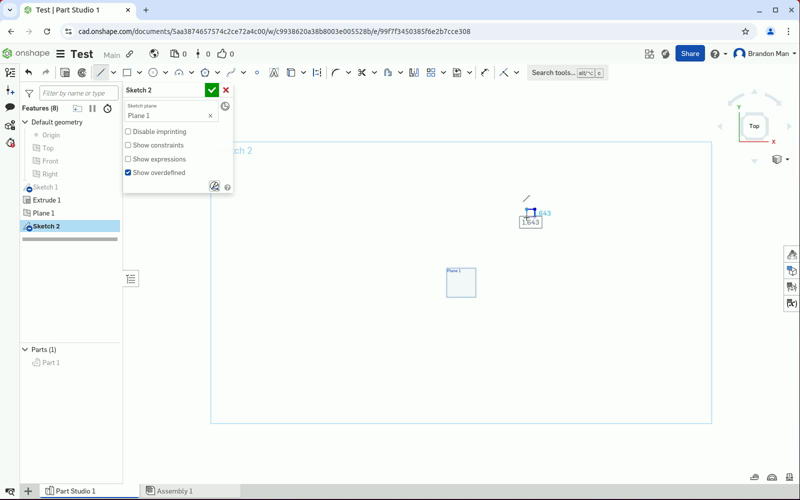
key(esc)
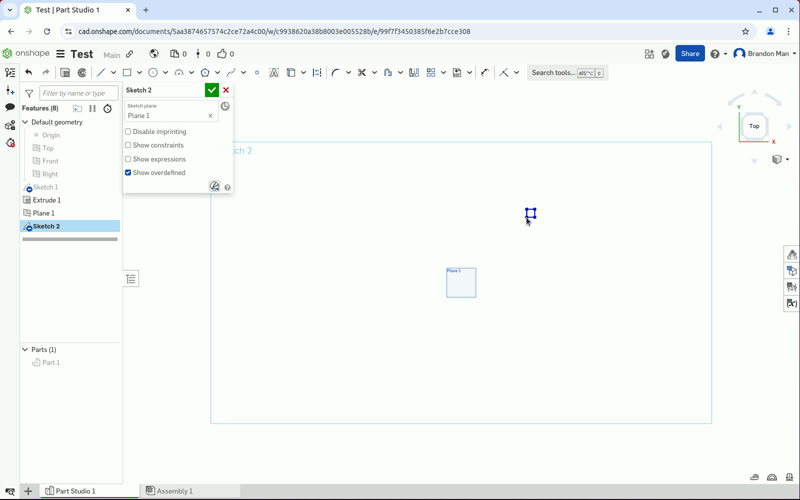
mouse_move(526, 212)
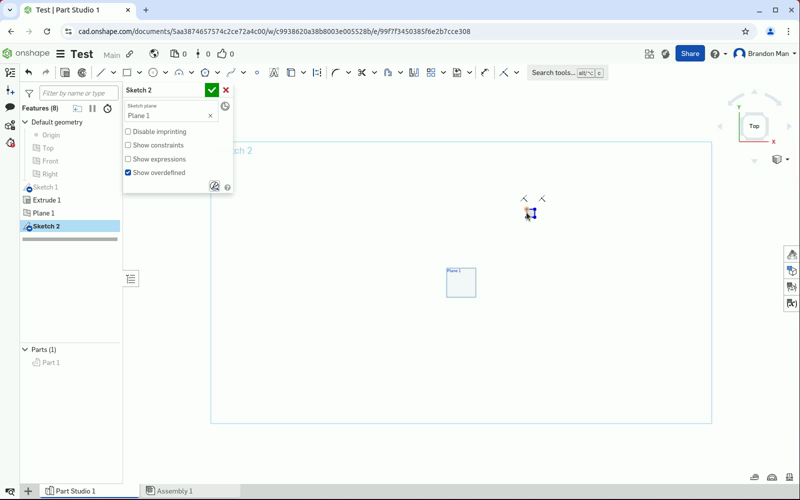
scroll(6)
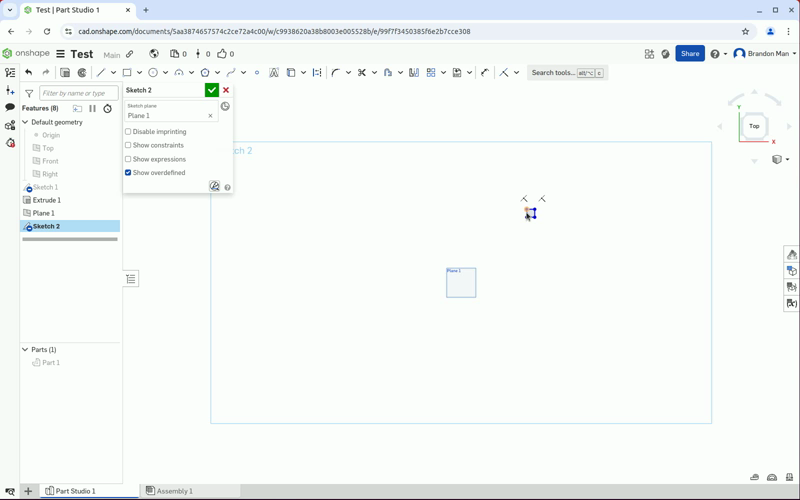
scroll(6)
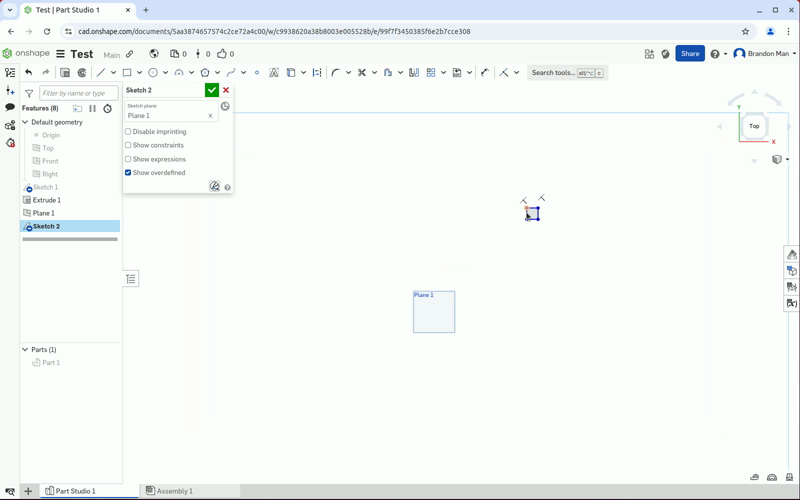
scroll(6)
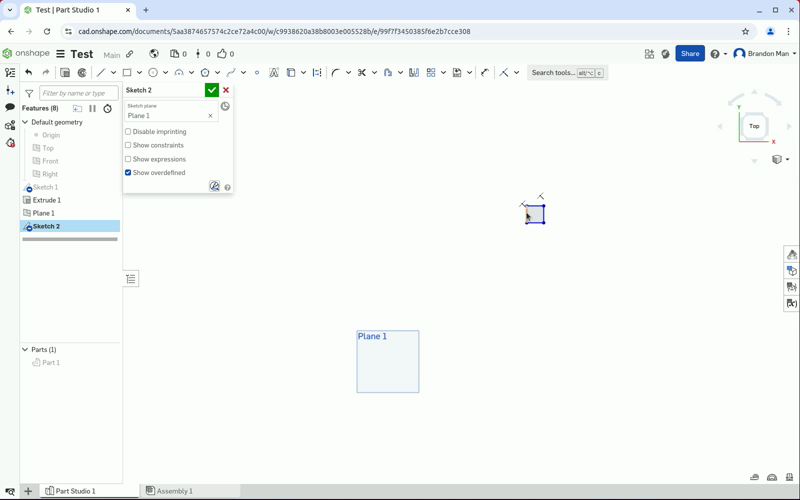
scroll(6)
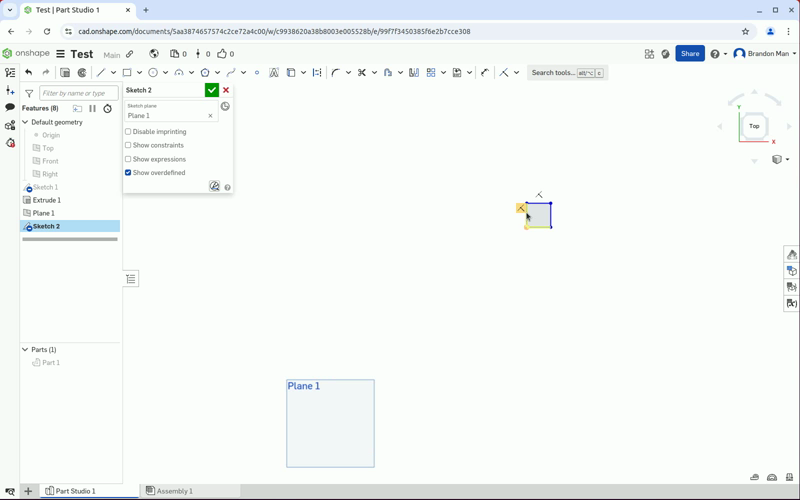
scroll(6)
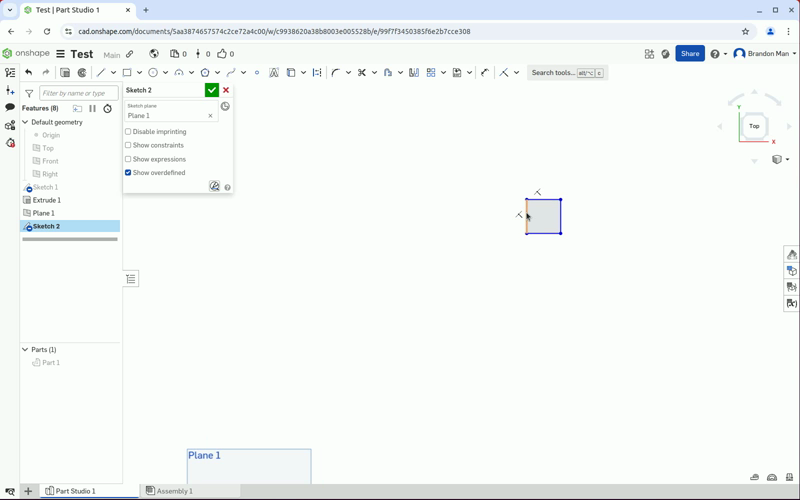
scroll(6)
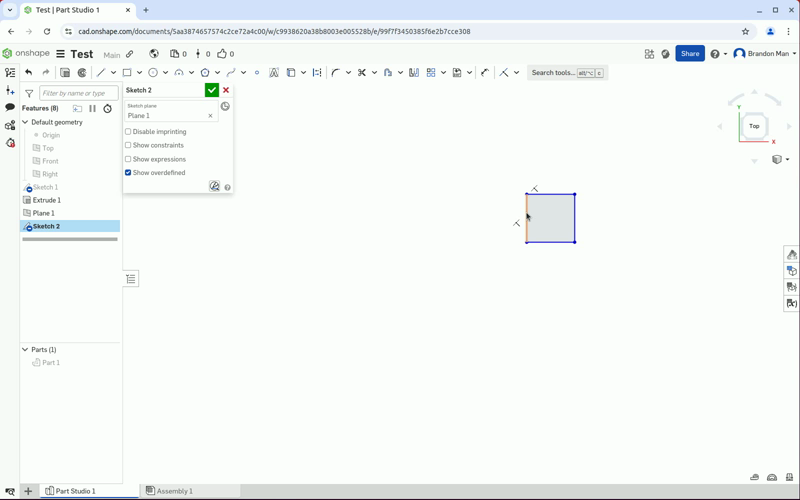
scroll(6)
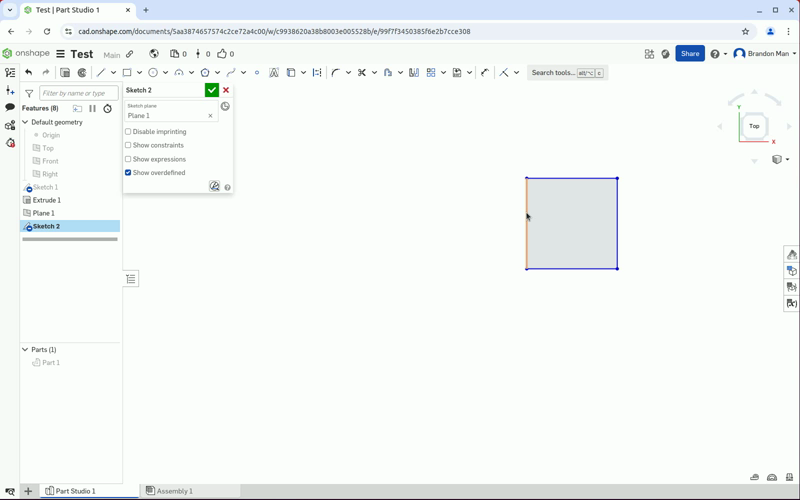
click(526, 212)
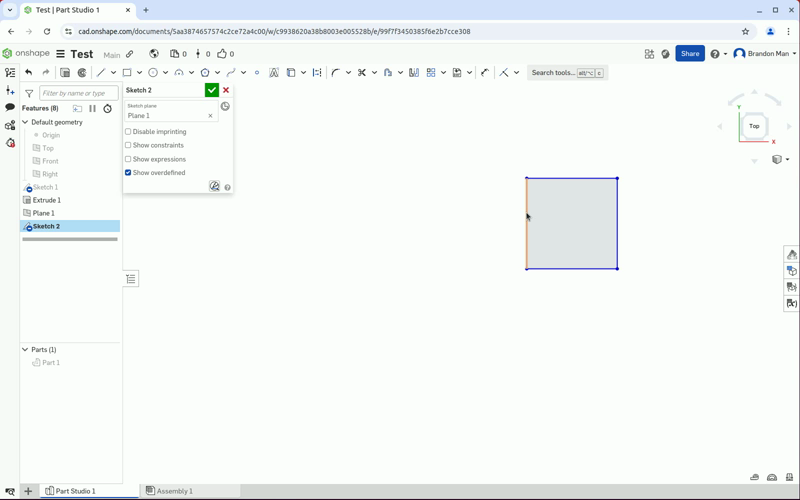
scroll(-6)
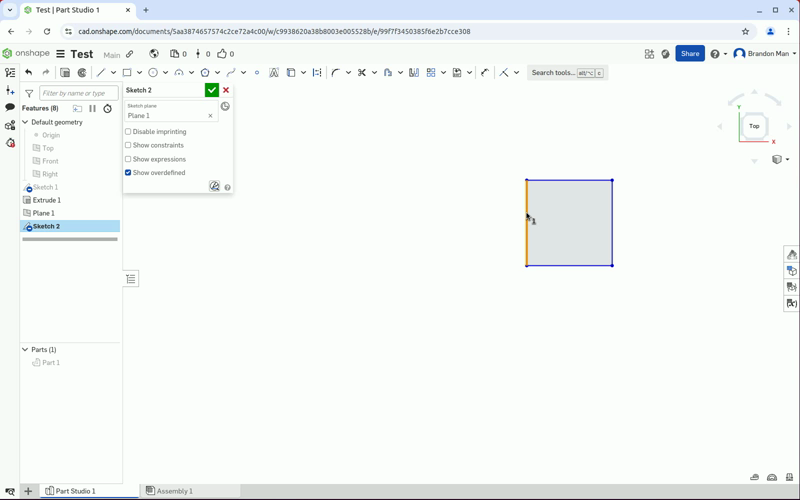
scroll(-6)
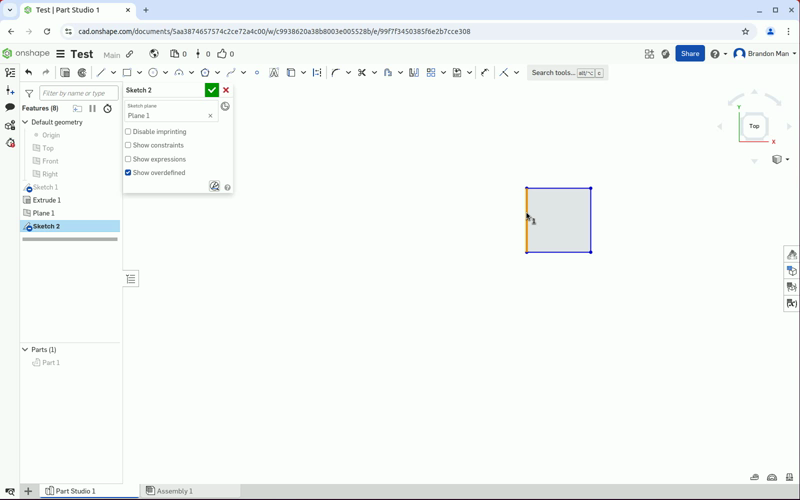
scroll(-6)
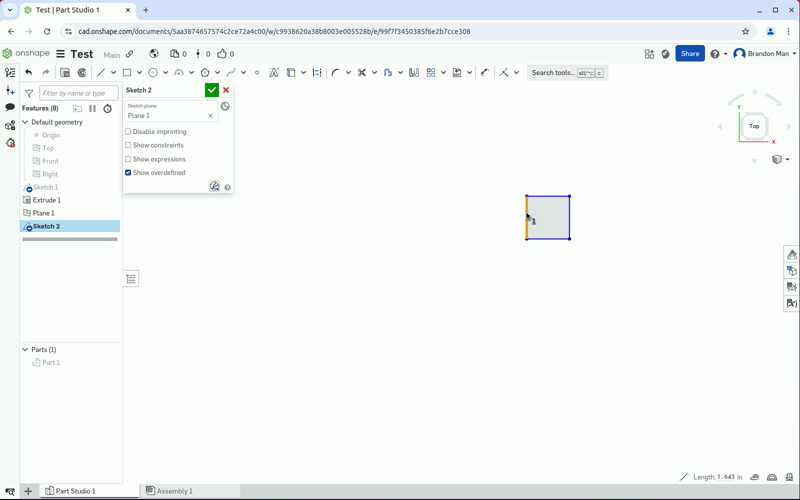
scroll(-6)
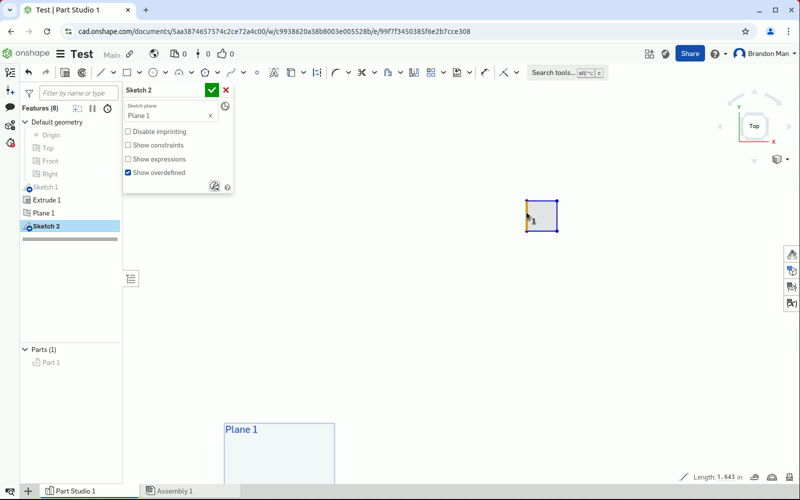
scroll(-6)
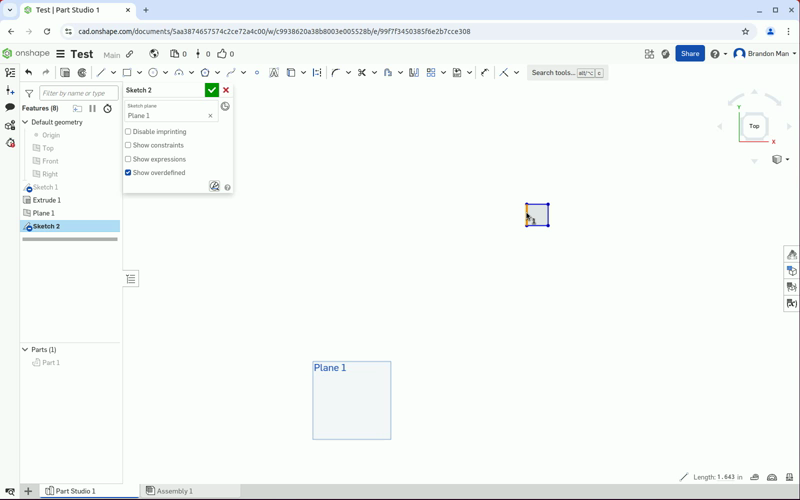
scroll(-6)
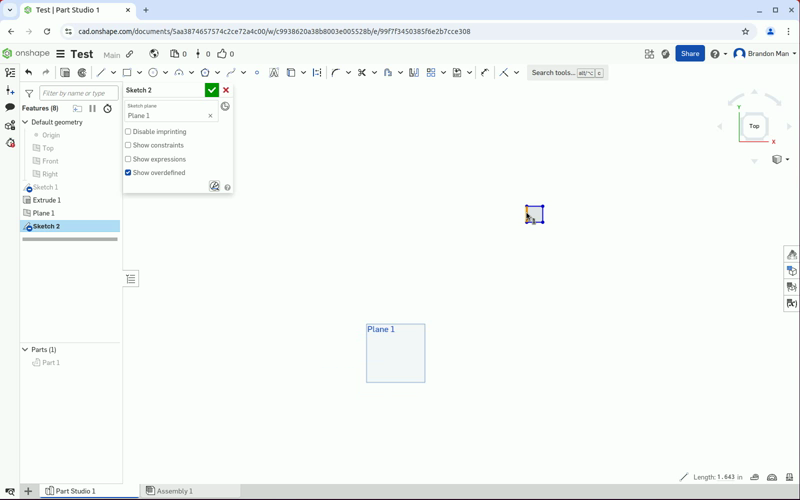
scroll(-6)
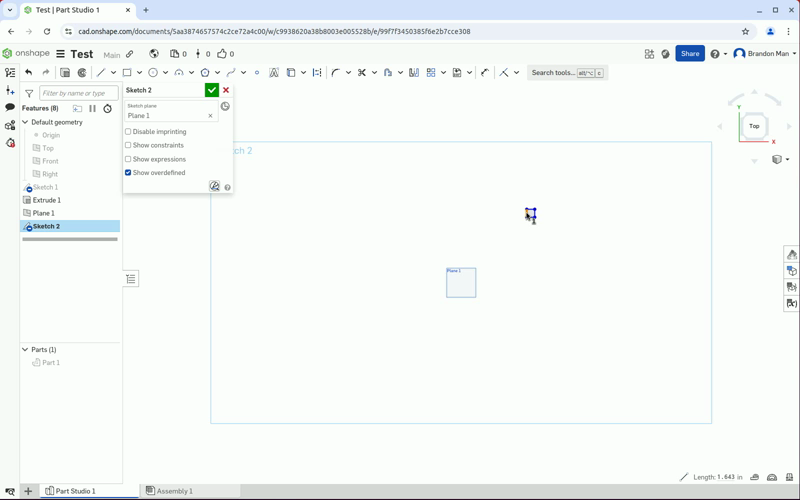
mouse_move(73, 352)
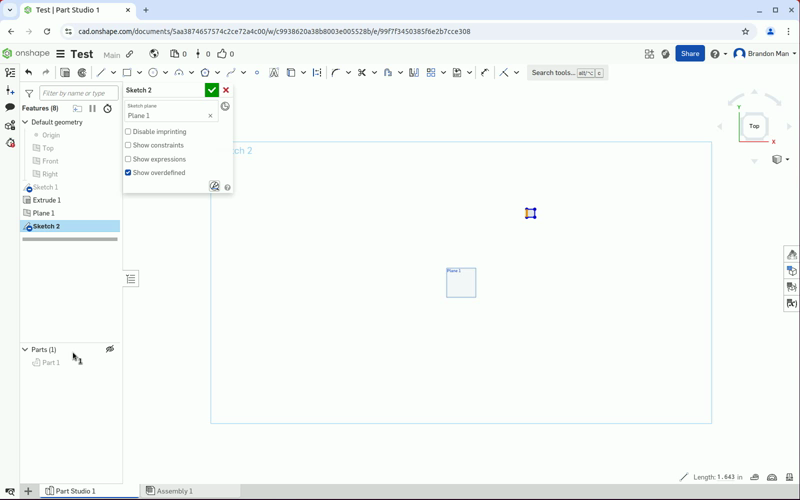
key(shift+y)
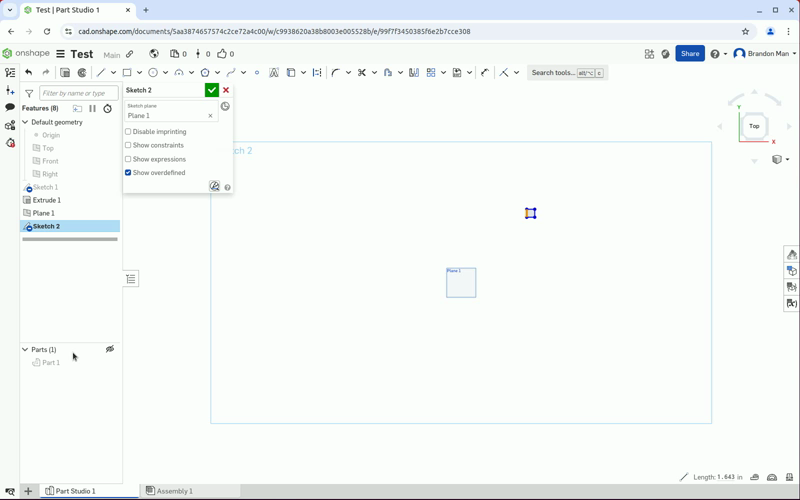
key(shift+e)
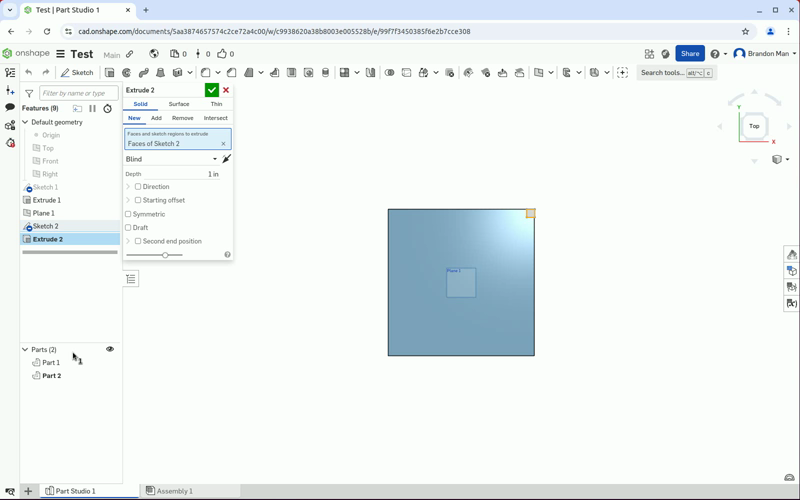
mouse_move(143, 106)
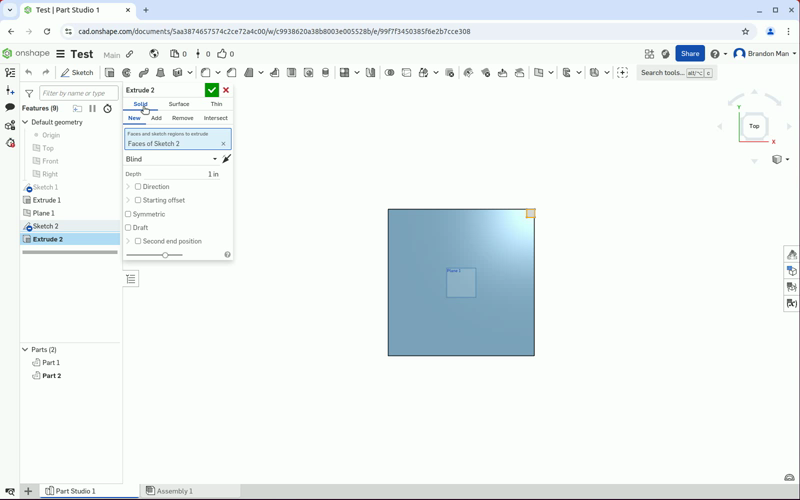
click(143, 106)
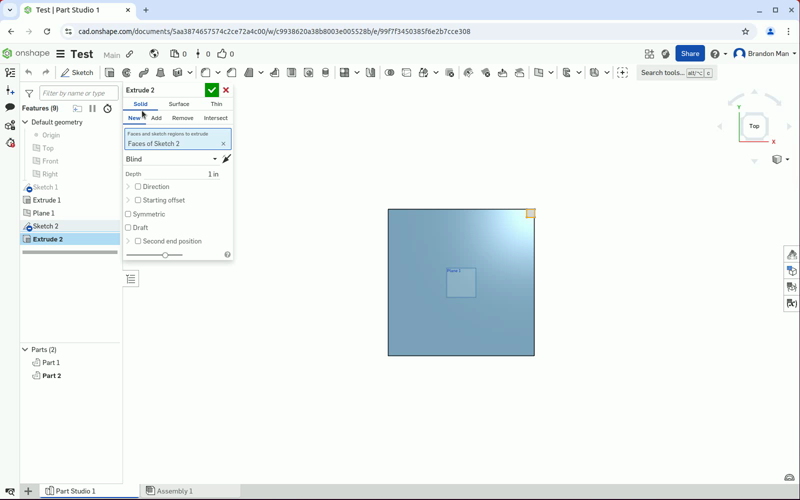
mouse_move(137, 120)
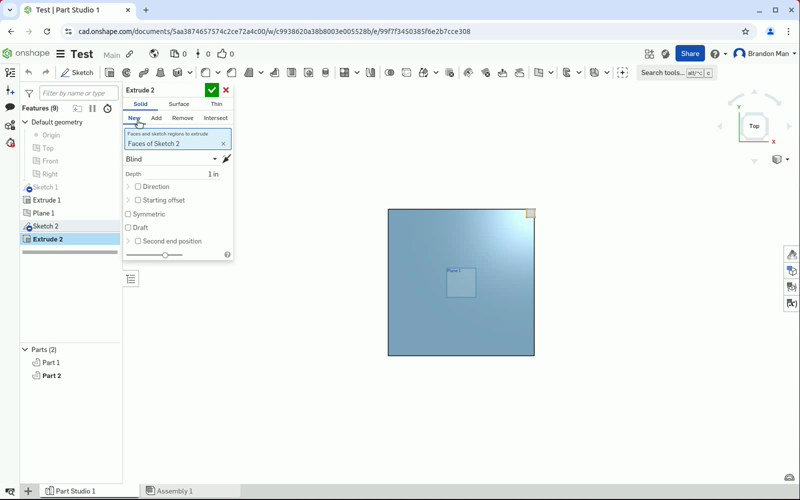
click(137, 120)
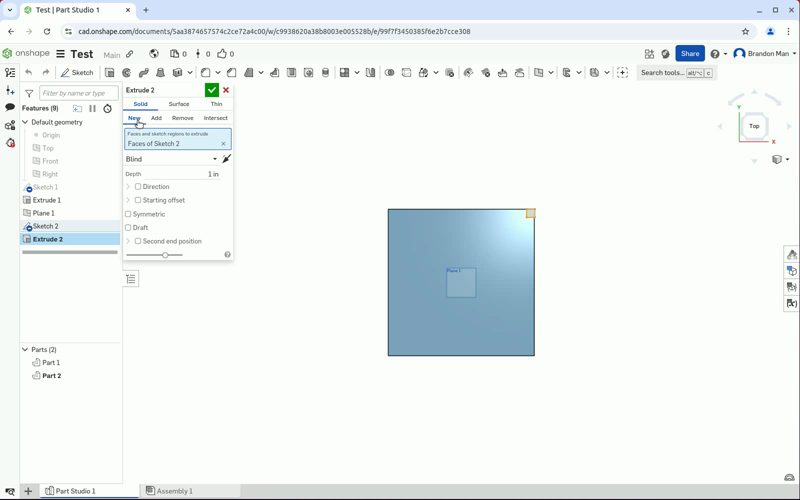
key(tab, 4)
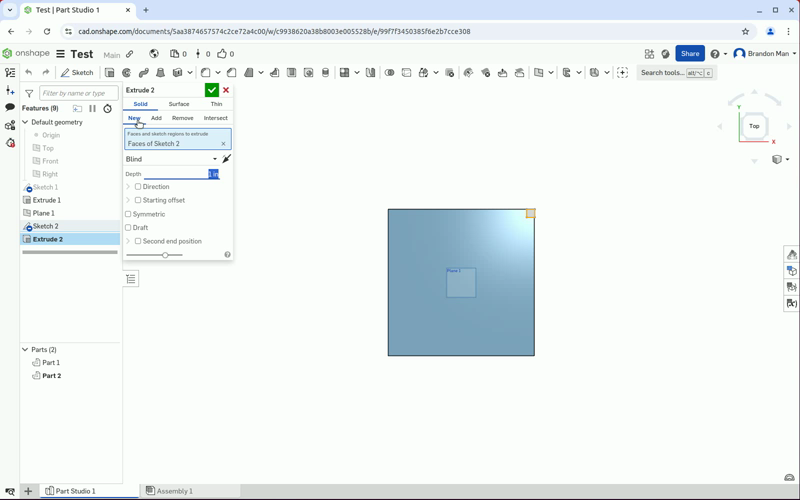
text(22.627)
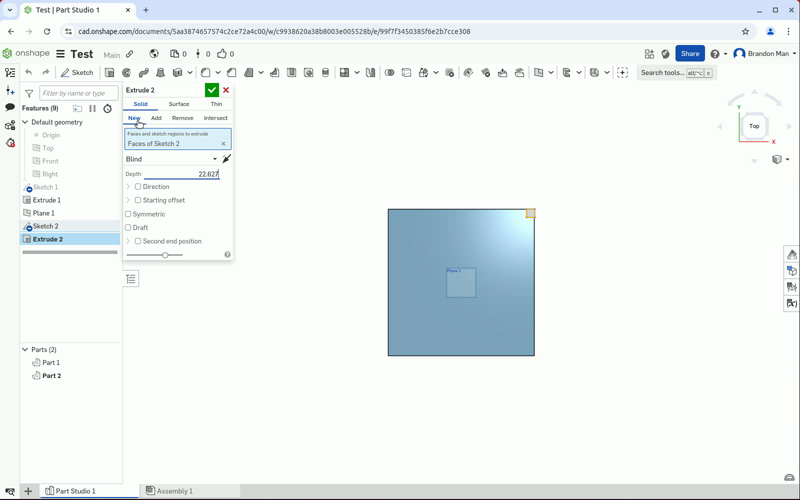
key(enter)
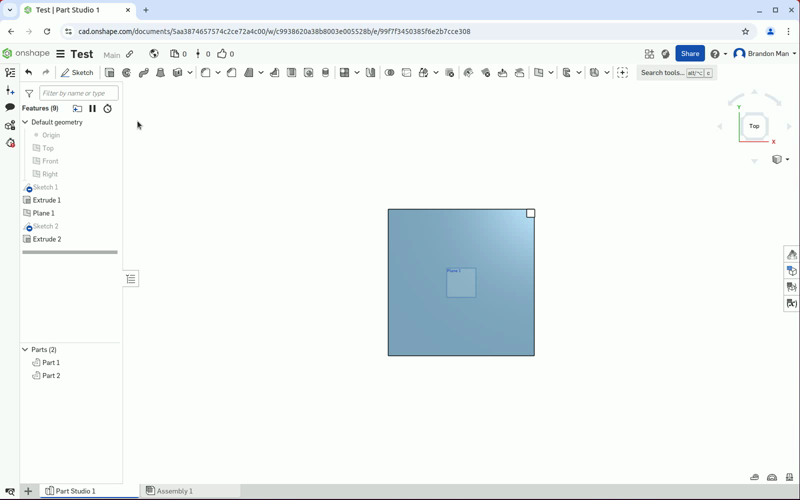
key(shift+h)
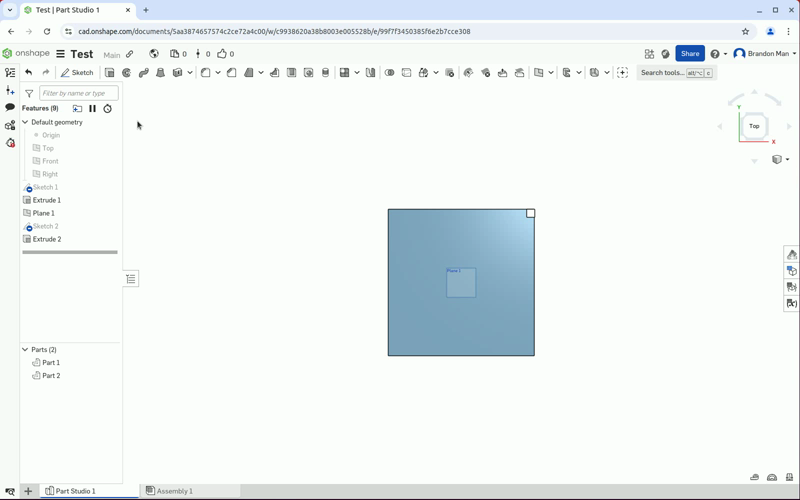
key(shift+h)
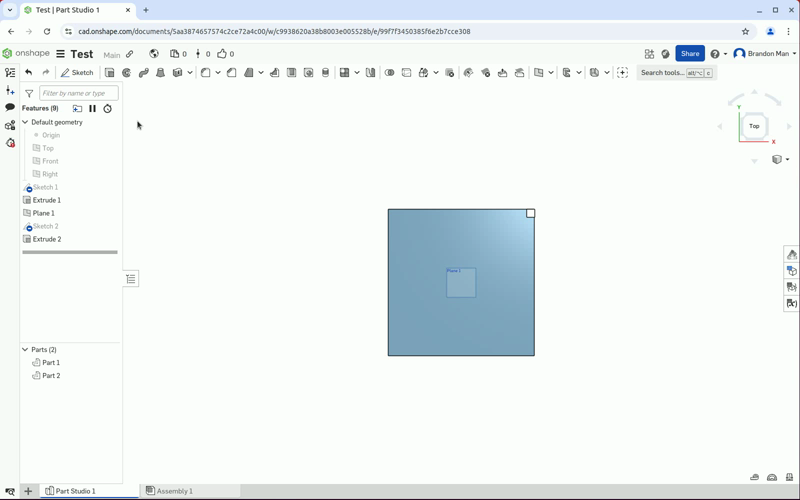
mouse_move(73, 189)
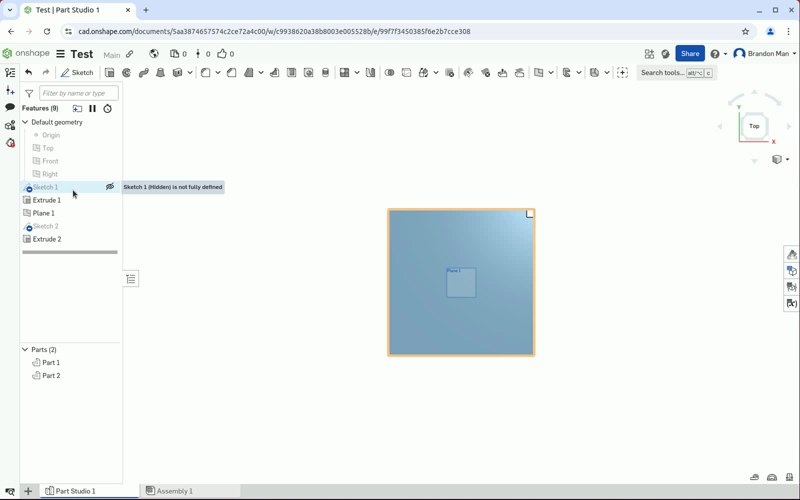
click(73, 189)
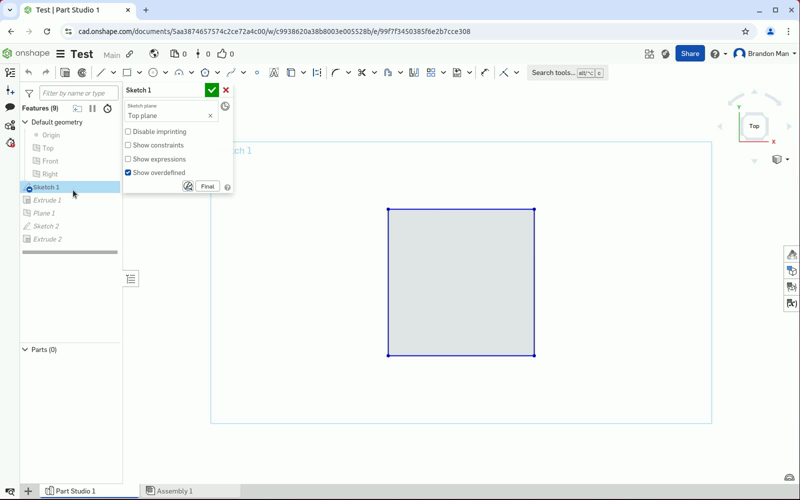
mouse_move(229, 92)
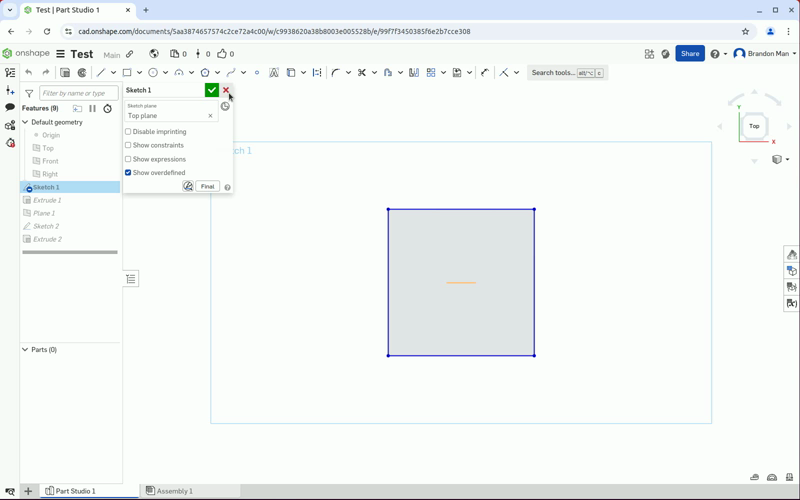
click(229, 92)
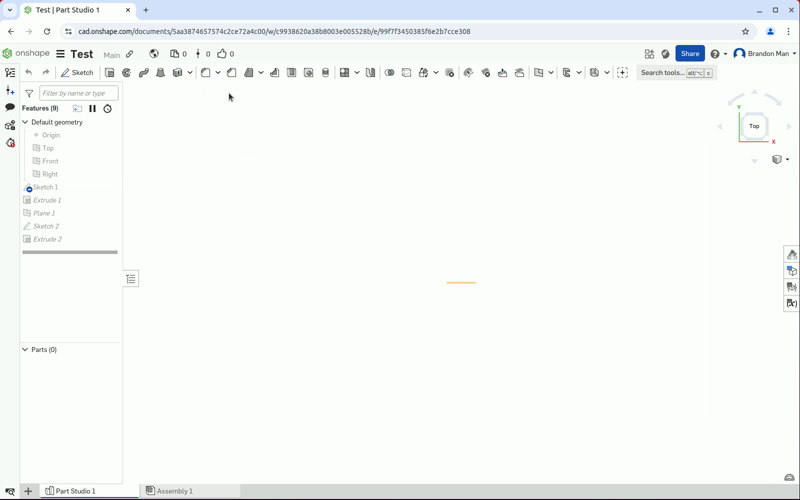
key(shift+s)
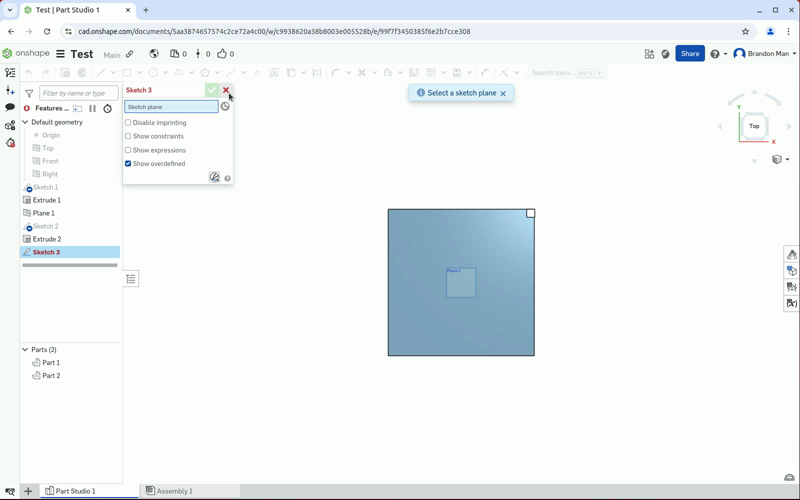
mouse_move(73, 215)
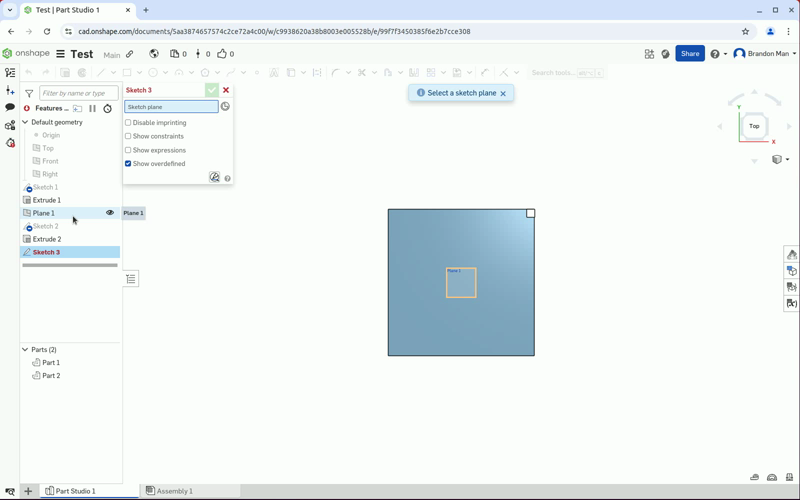
click(73, 215)
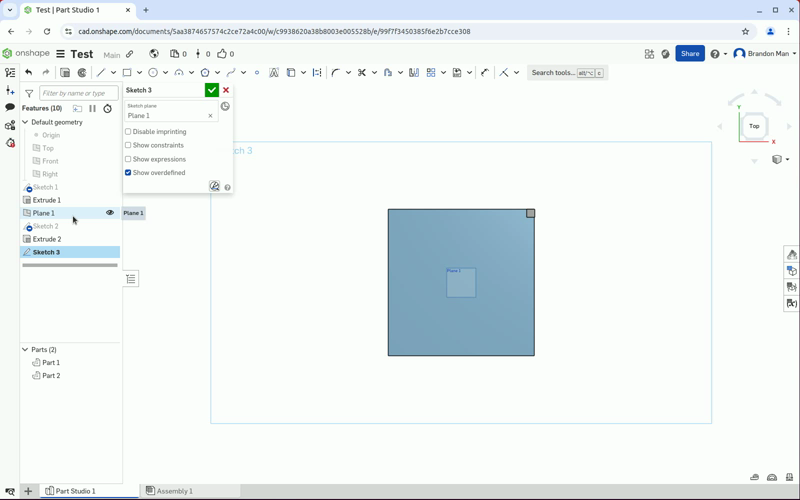
mouse_move(73, 352)
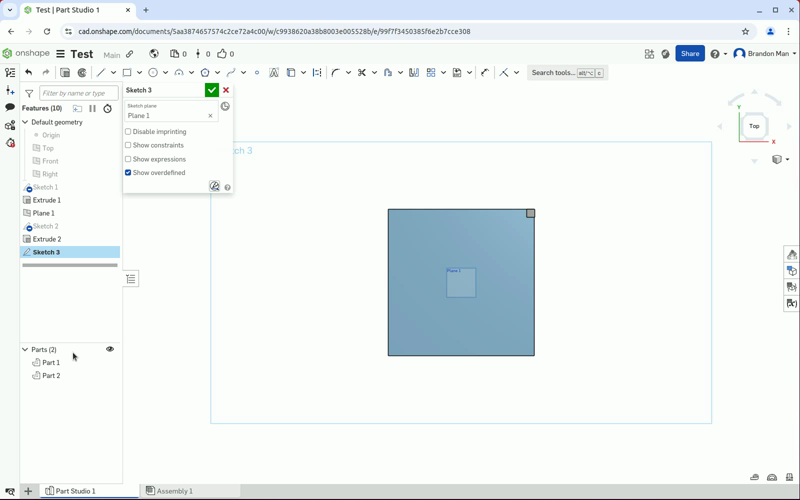
key(y)
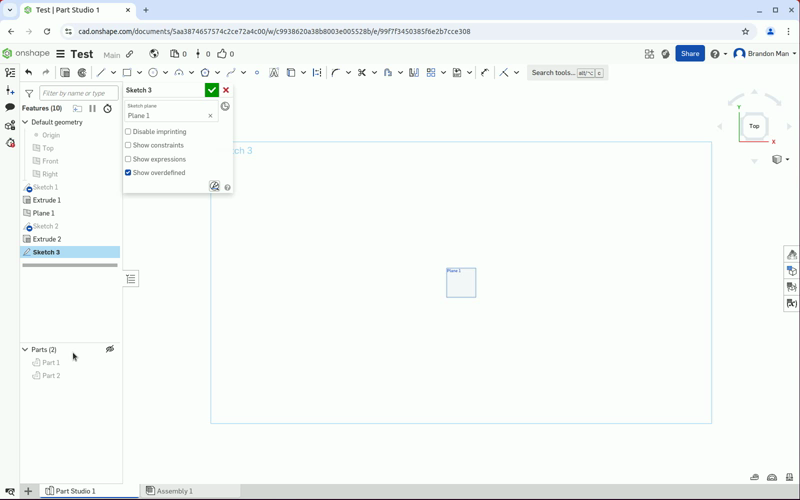
key(l)
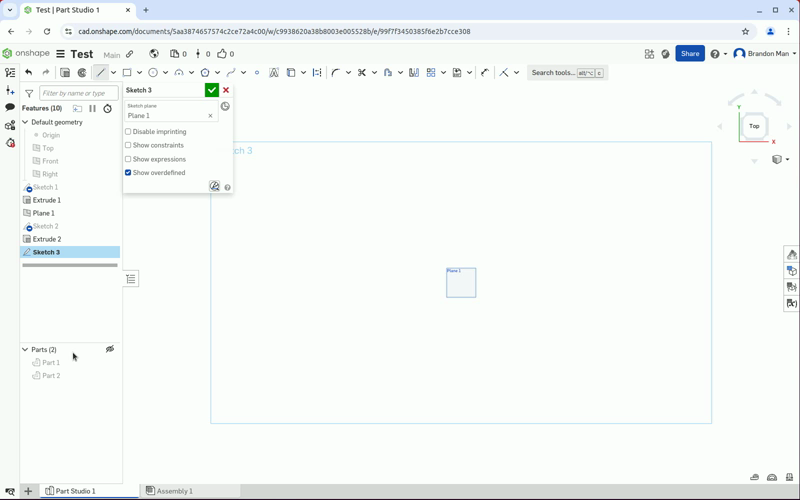
key_down(shift)
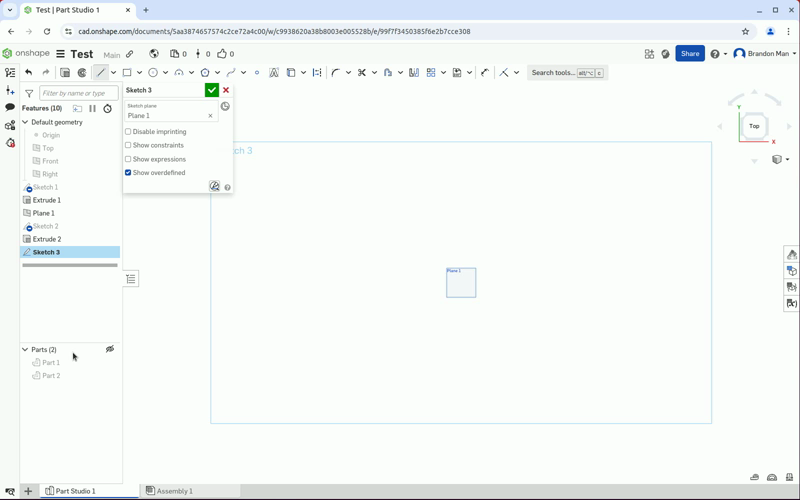
mouse_move(388, 217)
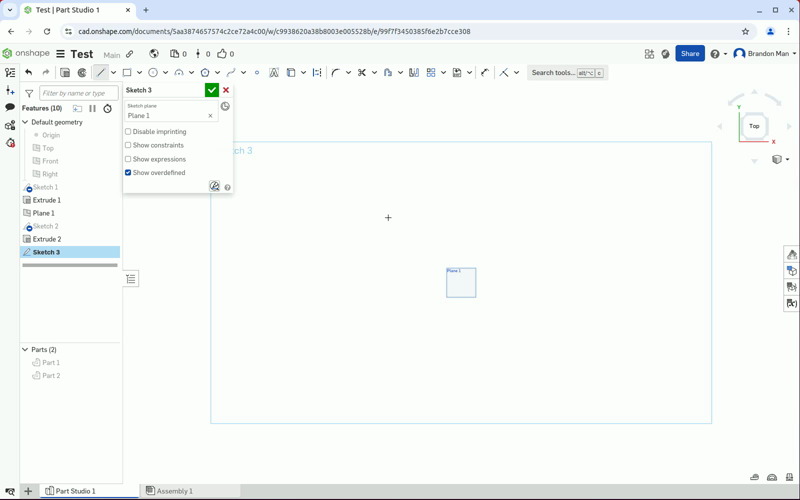
click(388, 217)
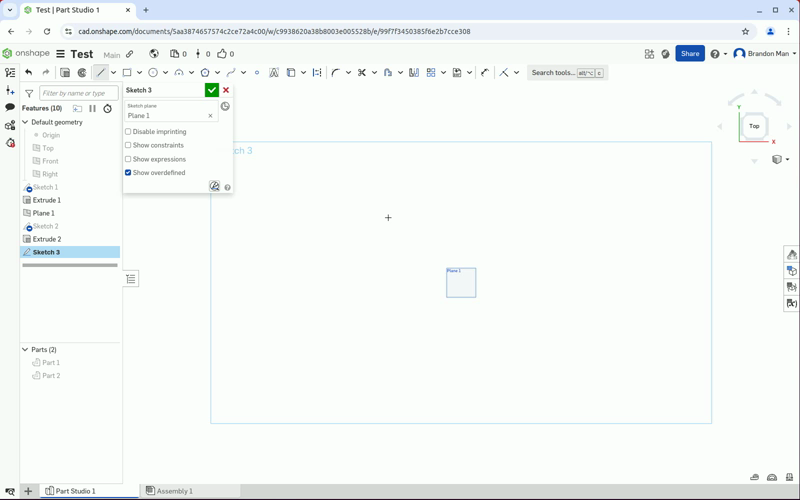
key_up(shift)
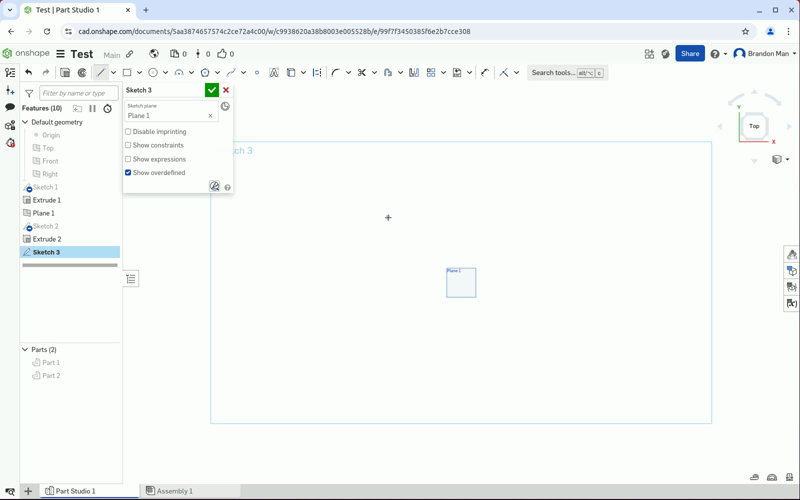
key_down(shift)
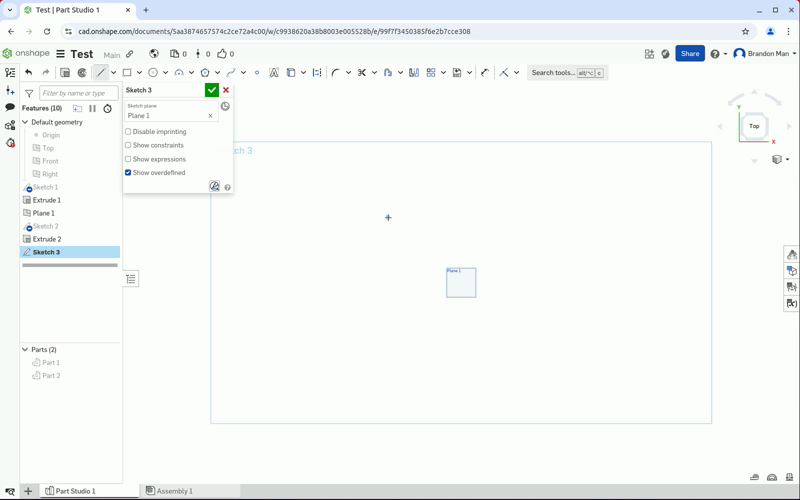
mouse_move(418, 217)
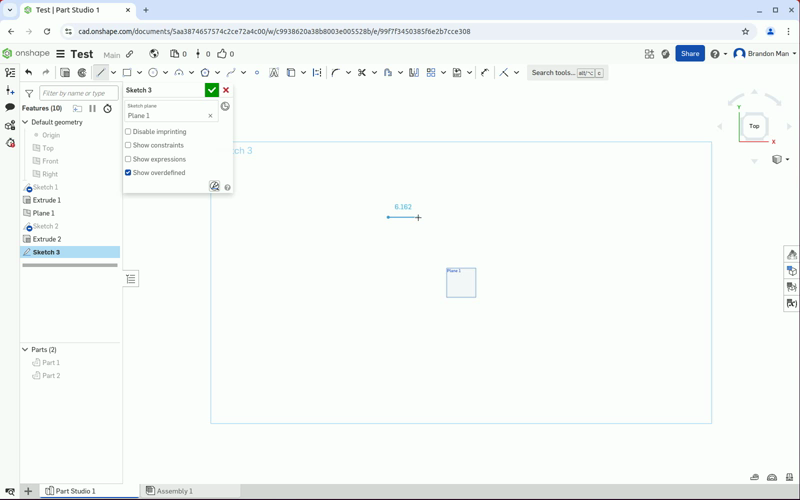
mouse_move(396, 217)
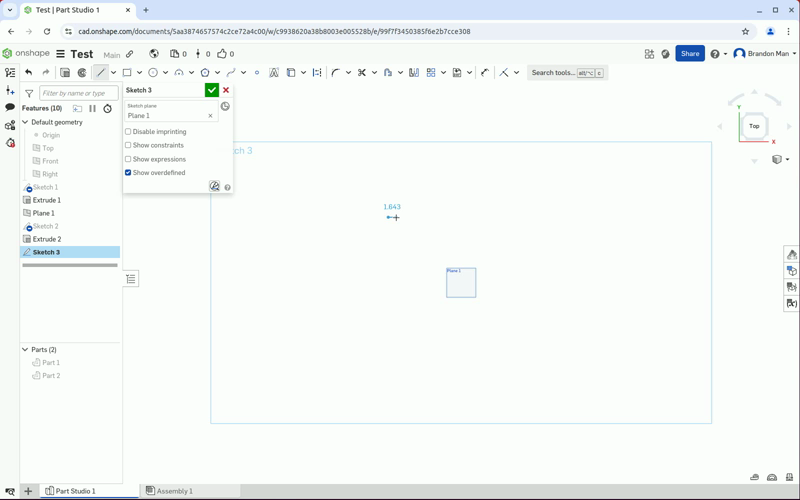
click(396, 217)
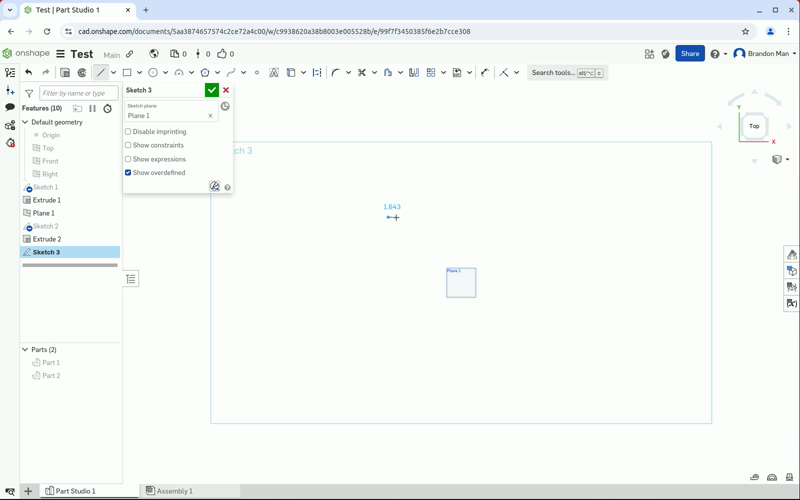
key_up(shift)
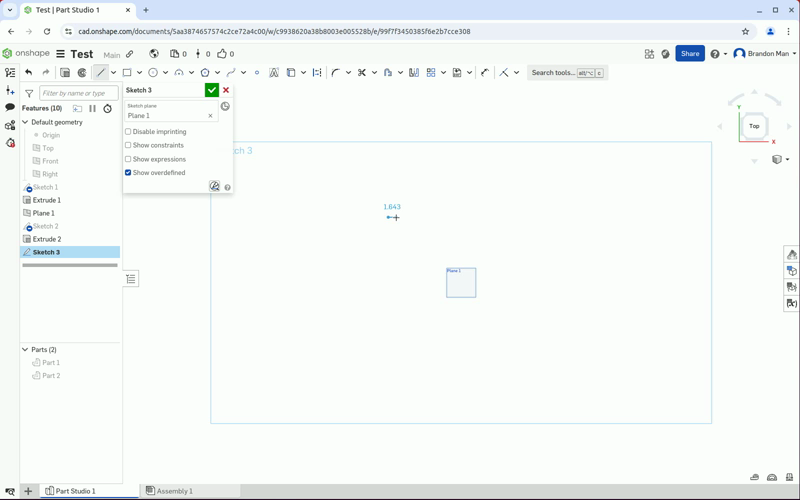
key_down(shift)
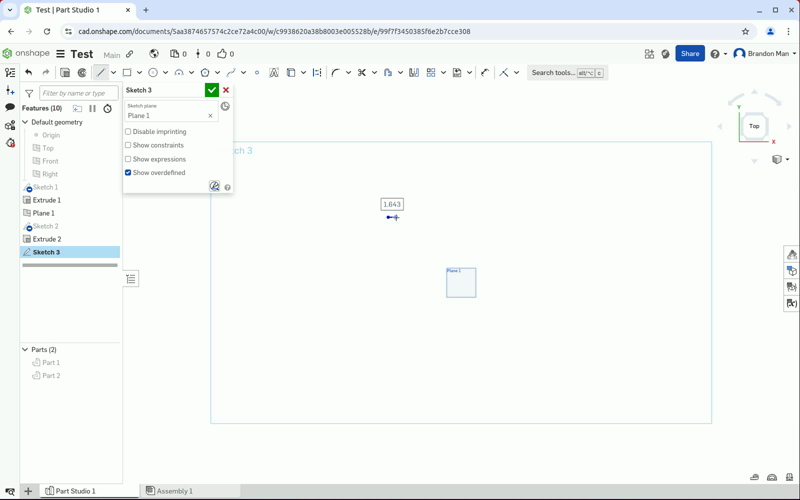
mouse_move(426, 217)
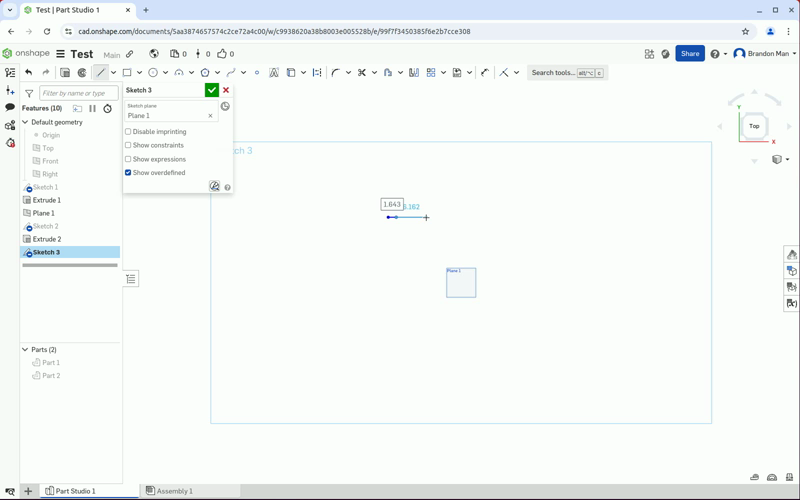
mouse_move(396, 209)
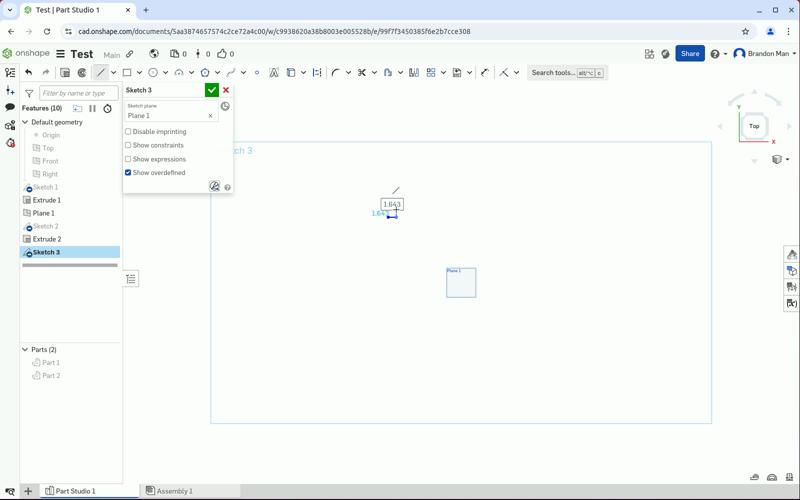
click(396, 209)
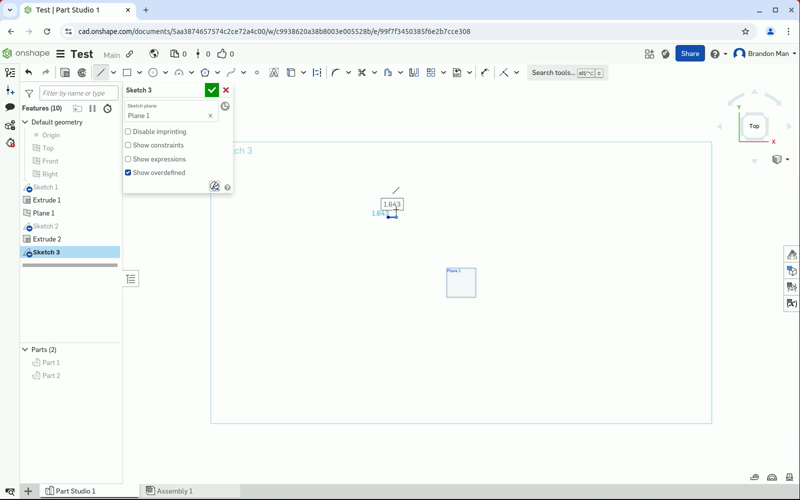
key_up(shift)
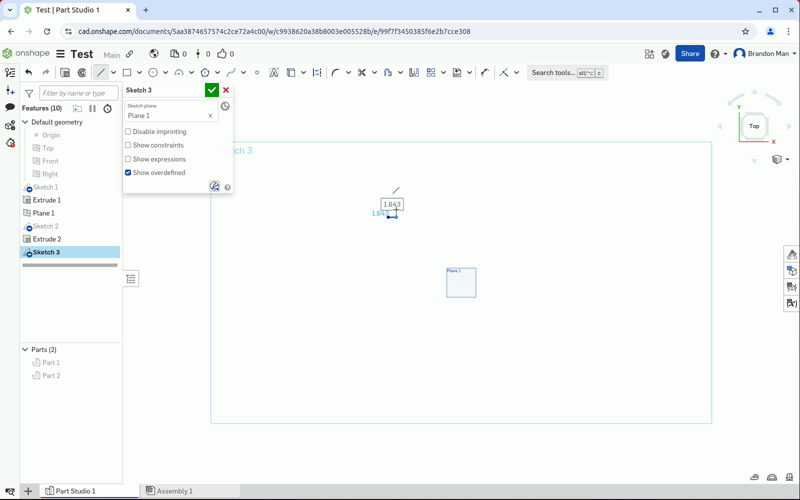
key_down(shift)
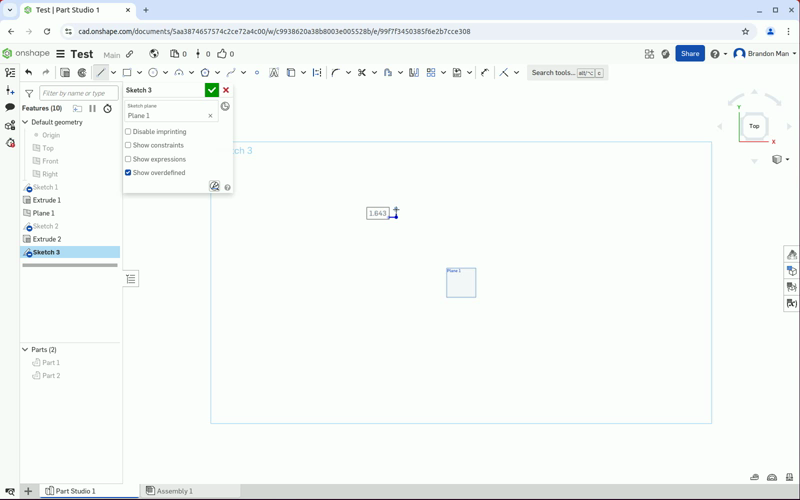
mouse_move(426, 209)
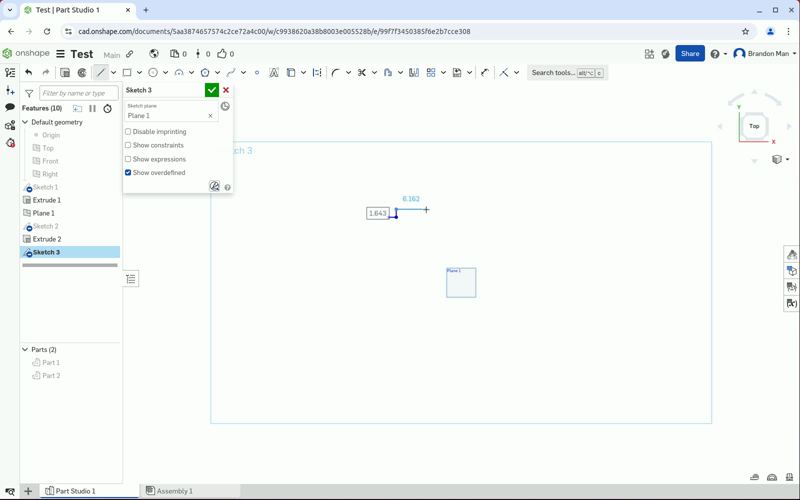
mouse_move(388, 209)
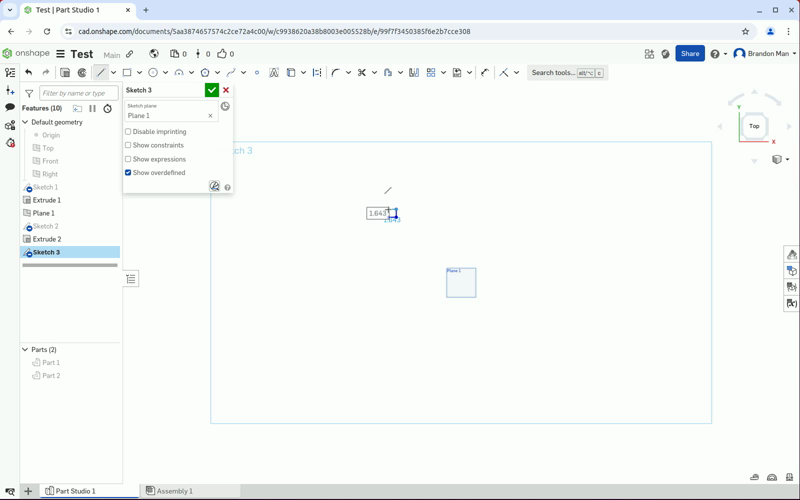
click(388, 209)
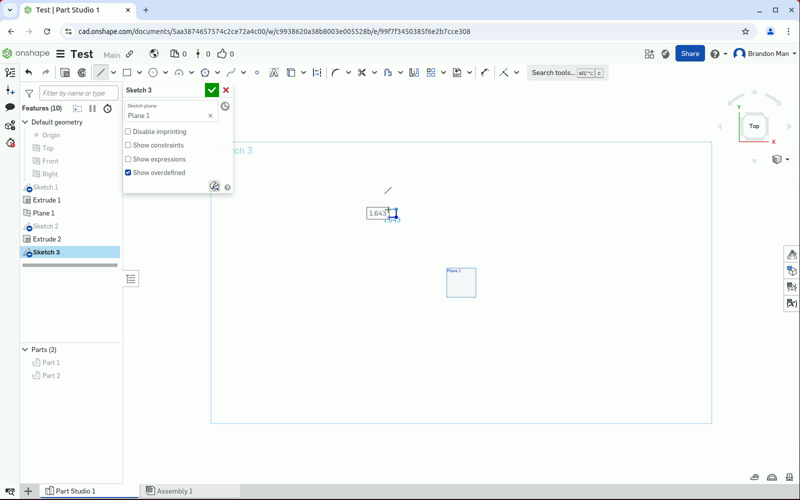
key_up(shift)
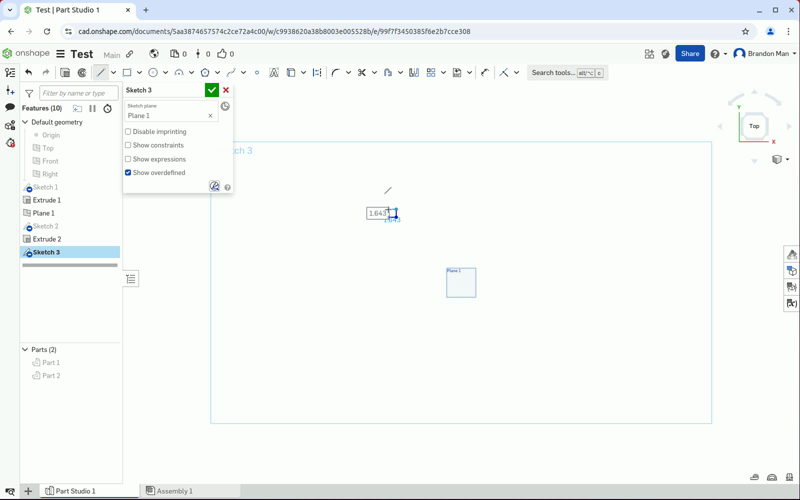
mouse_move(418, 209)
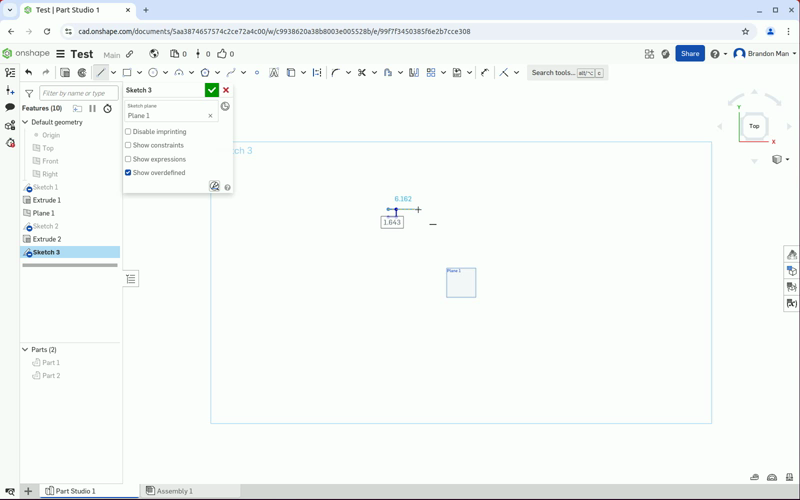
key_down(shift)
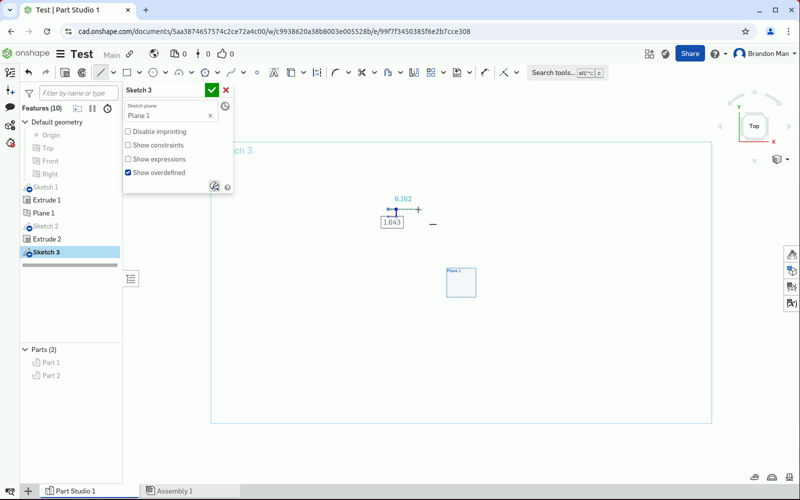
mouse_move(388, 217)
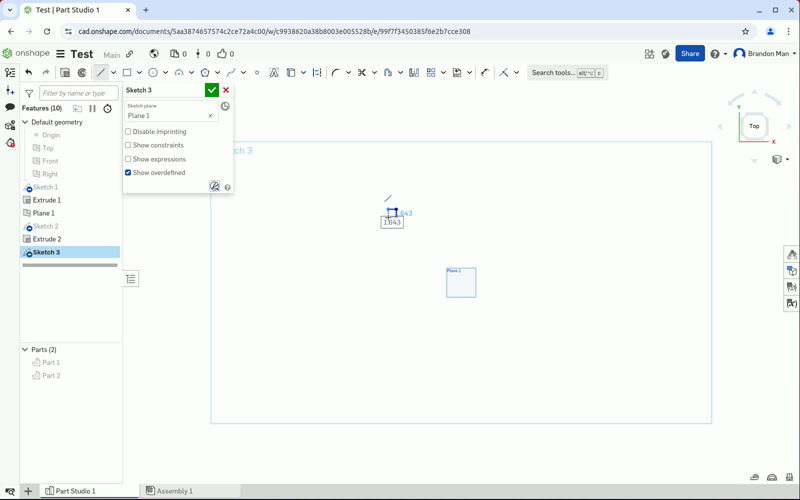
key_up(shift)
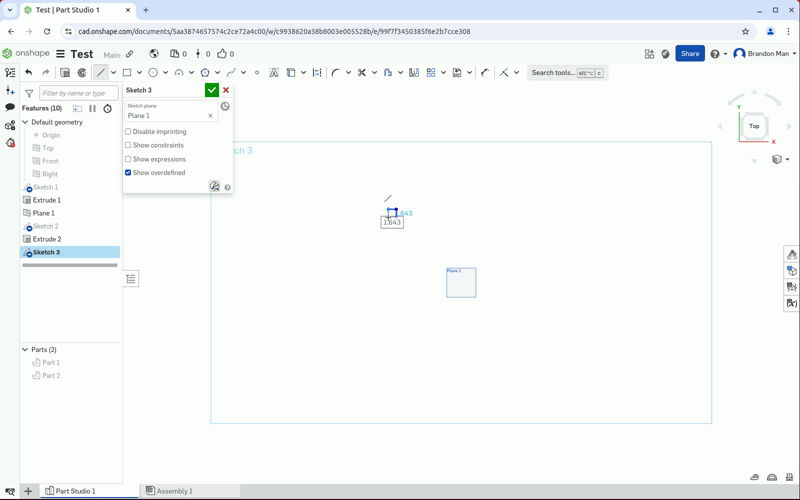
click(388, 217)
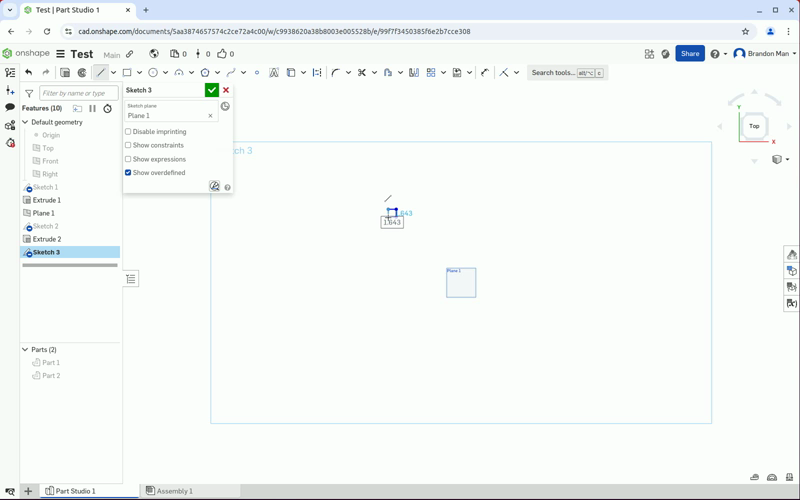
key(esc)
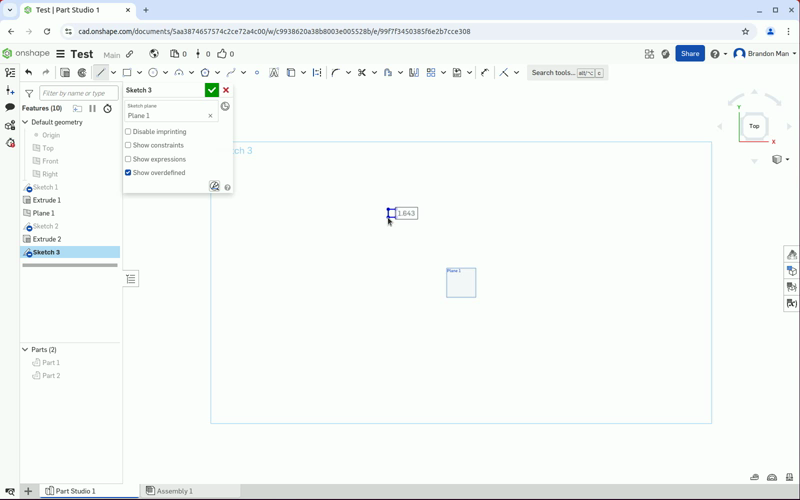
mouse_move(395, 210)
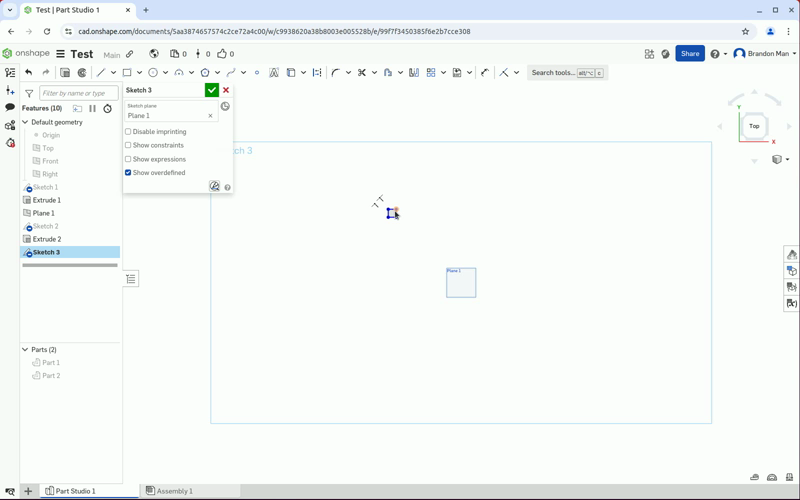
scroll(6)
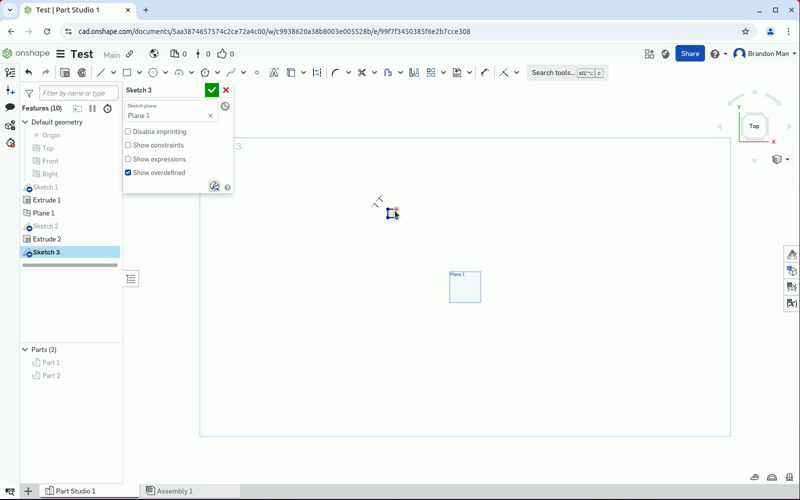
scroll(6)
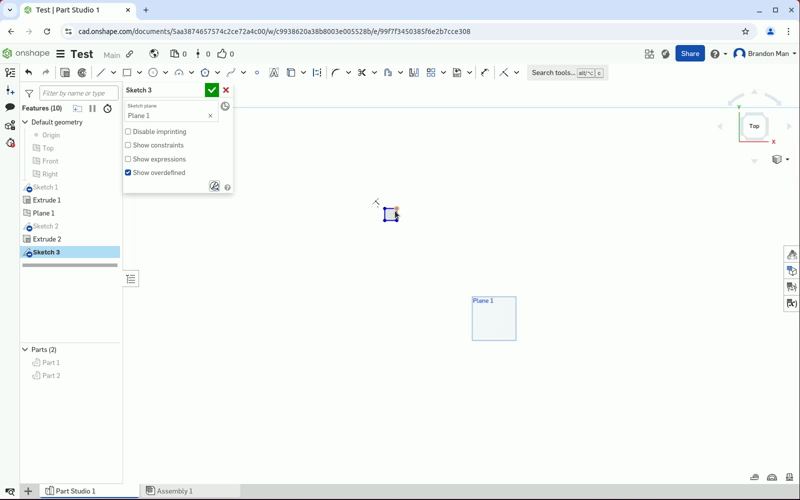
scroll(6)
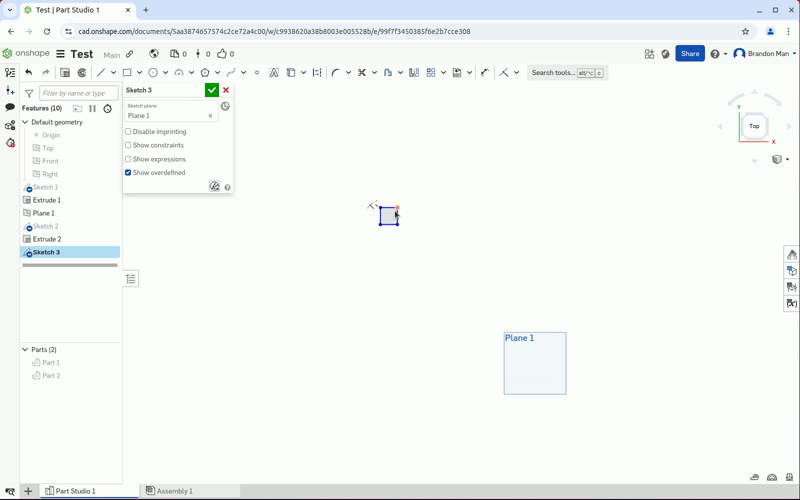
scroll(6)
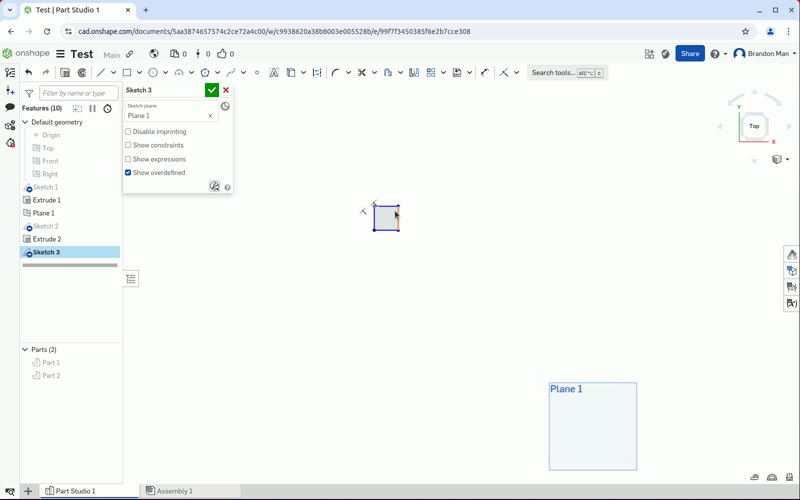
scroll(6)
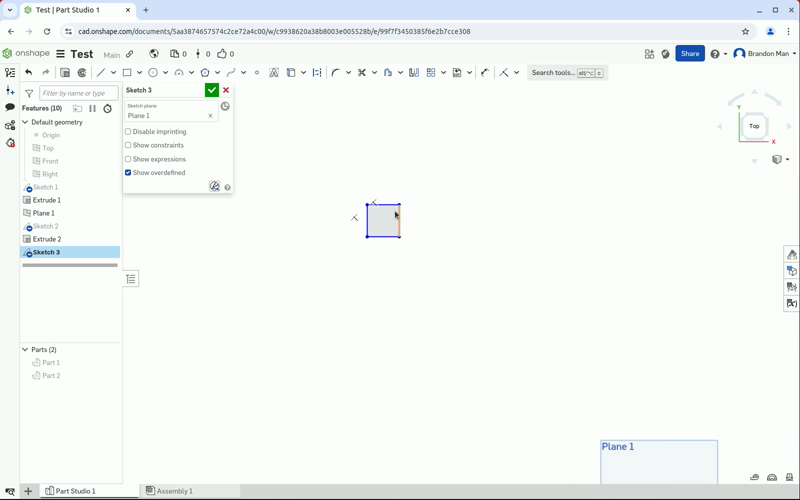
scroll(6)
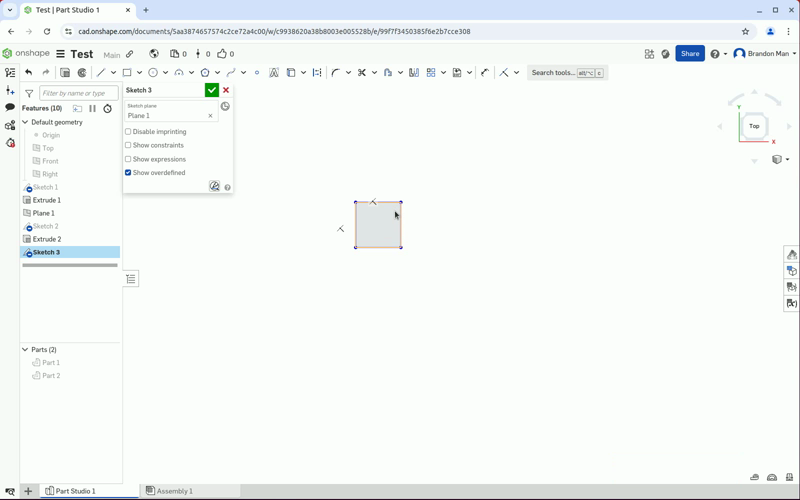
scroll(6)
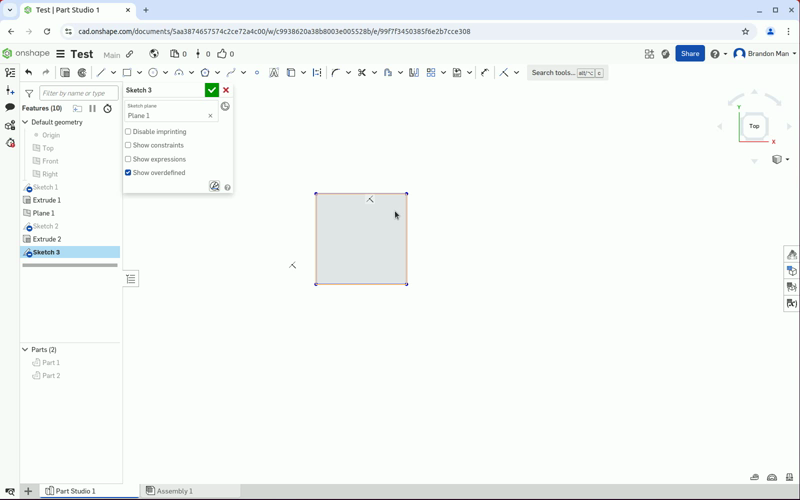
click(395, 210)
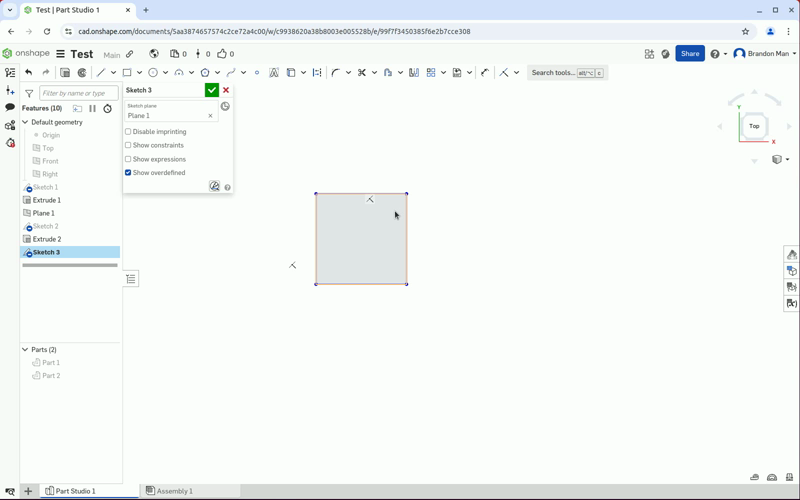
scroll(-6)
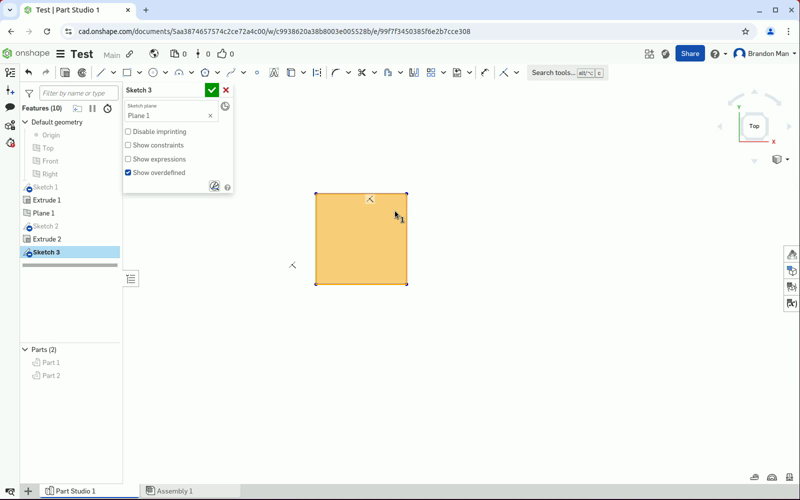
scroll(-6)
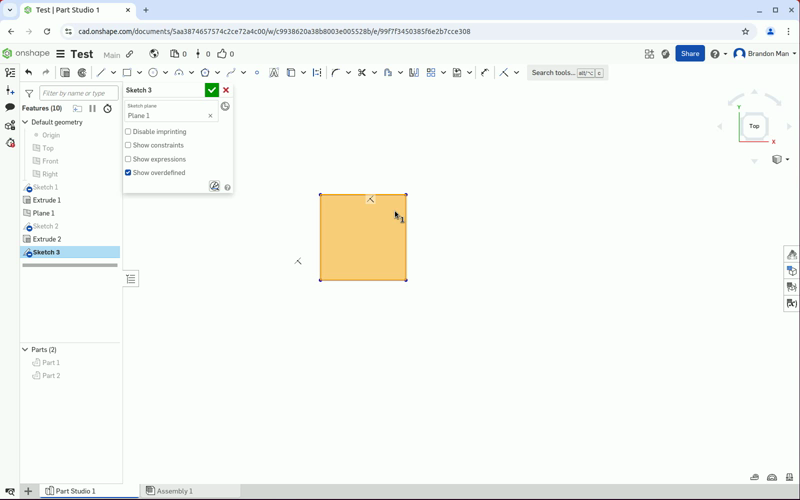
scroll(-6)
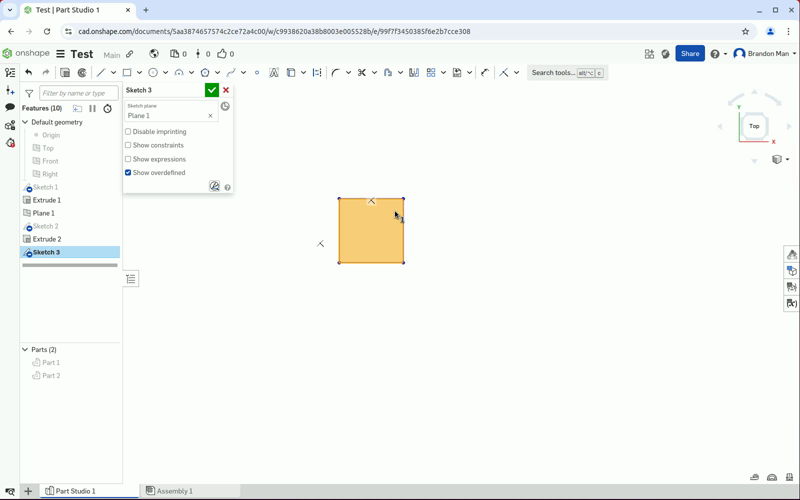
scroll(-6)
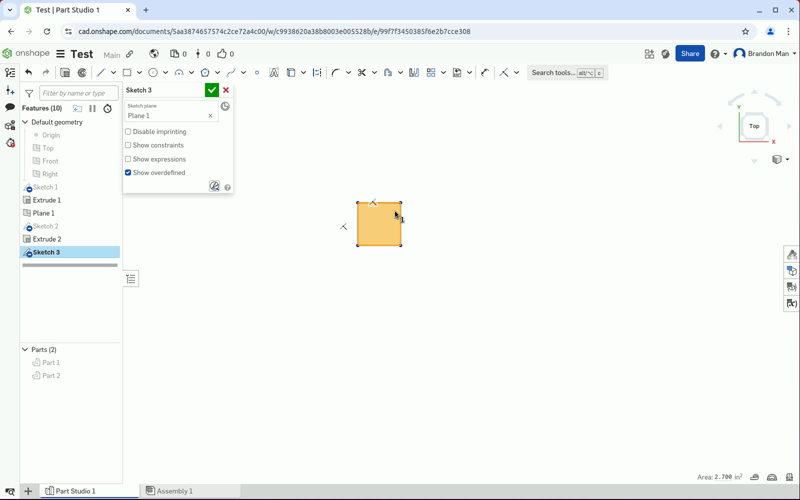
scroll(-6)
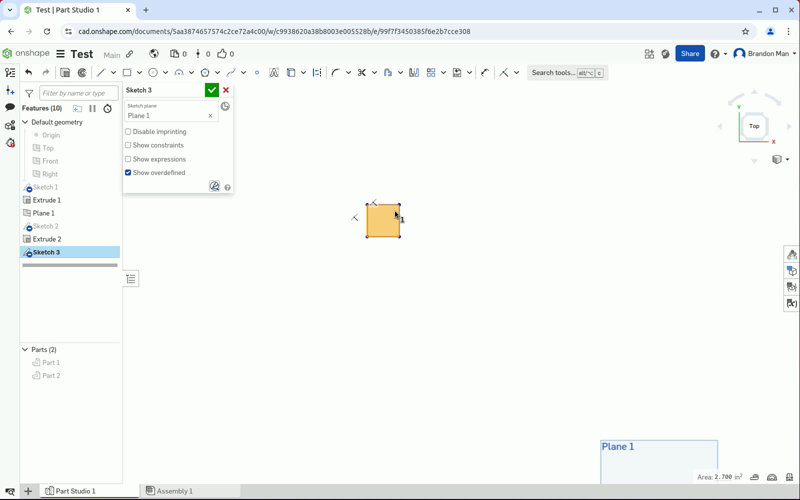
scroll(-6)
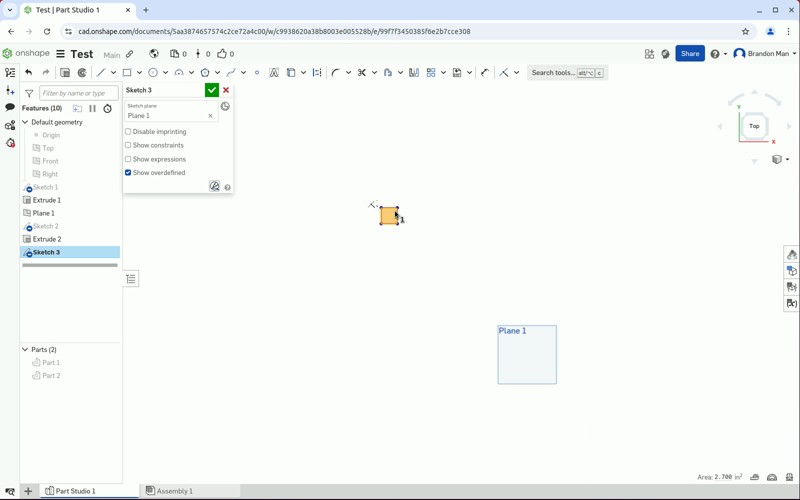
scroll(-6)
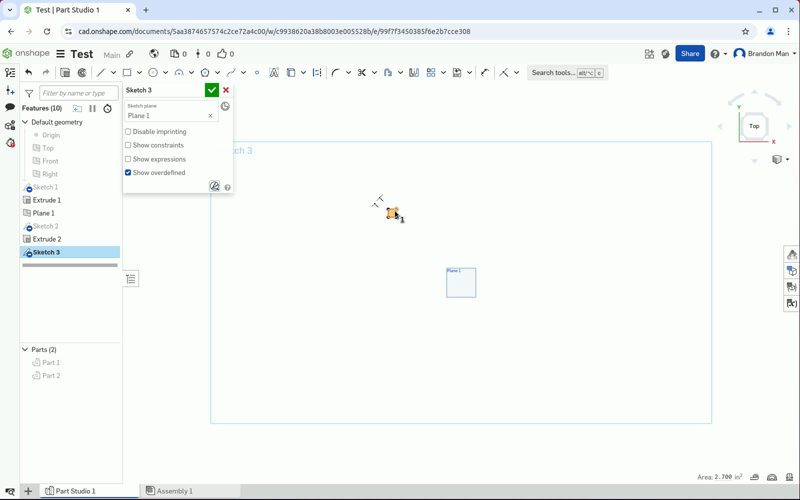
mouse_move(73, 352)
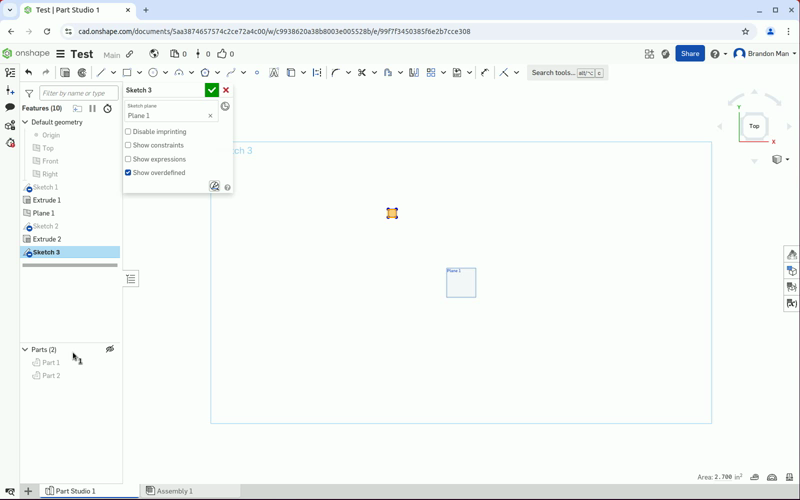
key(shift+y)
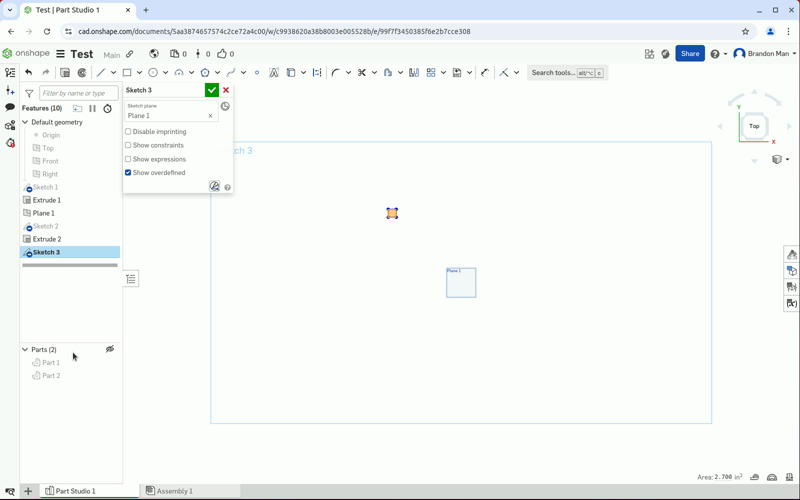
key(shift+e)
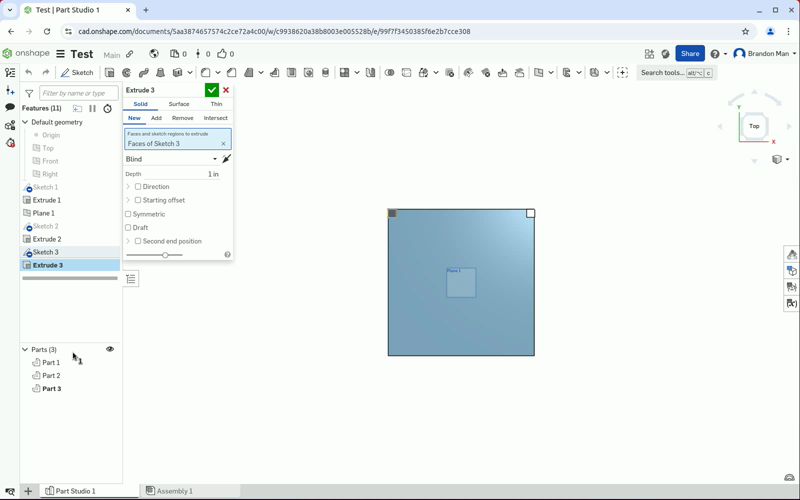
mouse_move(143, 106)
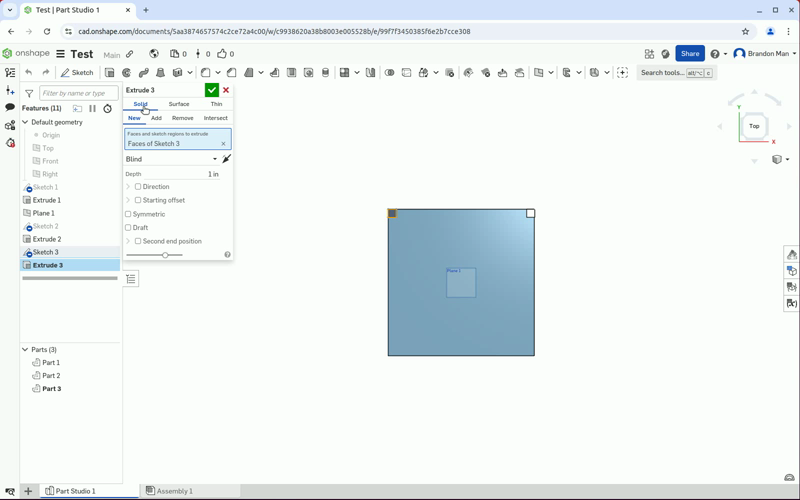
click(143, 106)
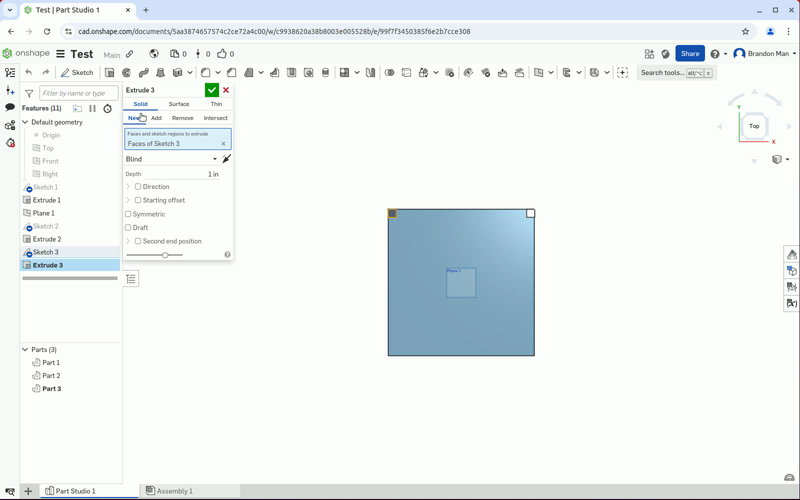
mouse_move(137, 120)
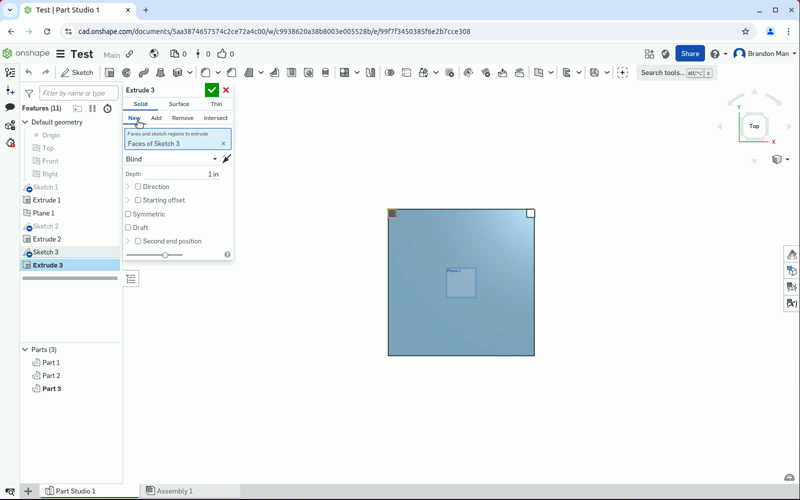
click(137, 120)
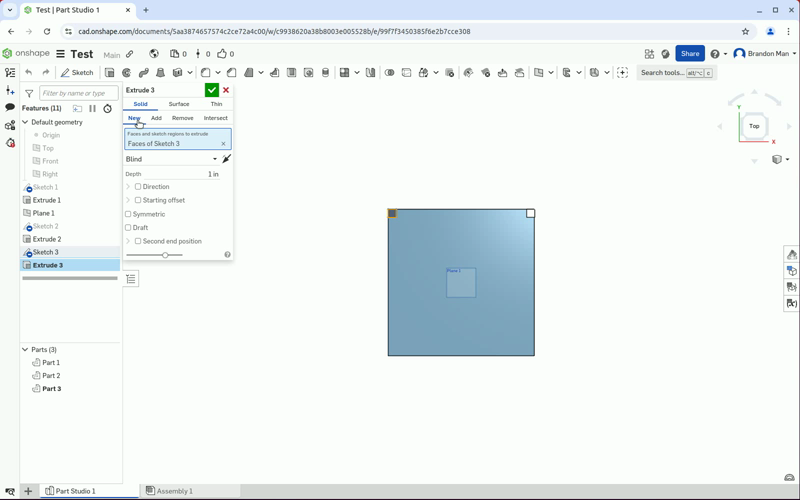
key(tab, 4)
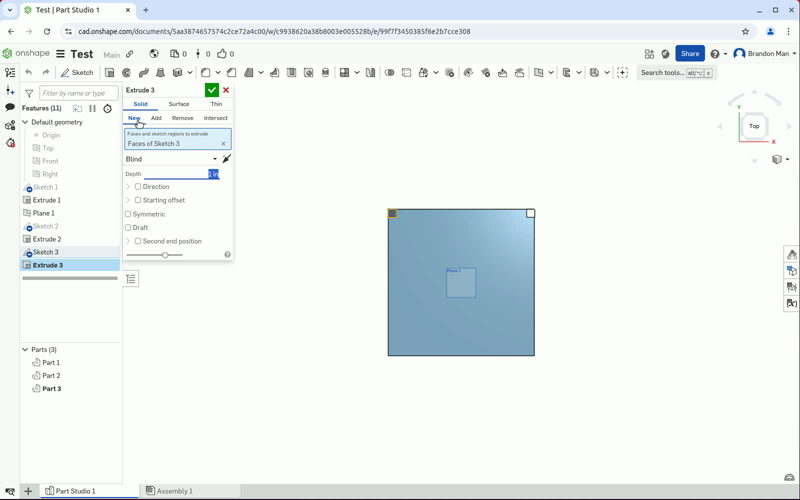
text(22.627)
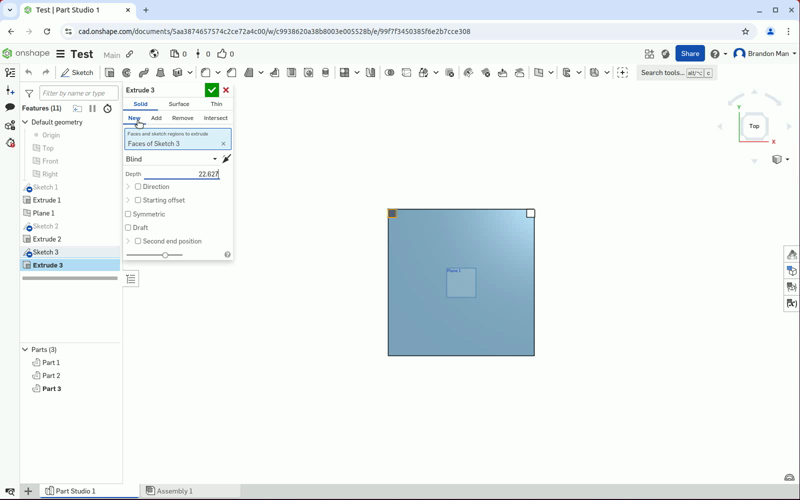
key(enter)
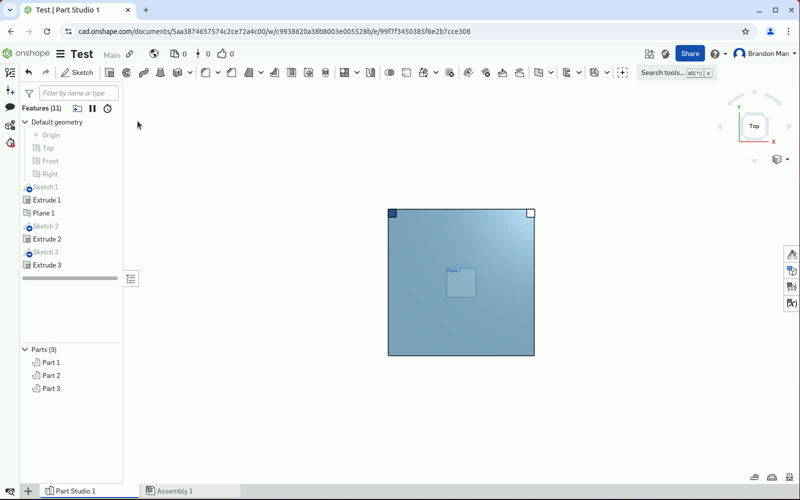
key(shift+h)
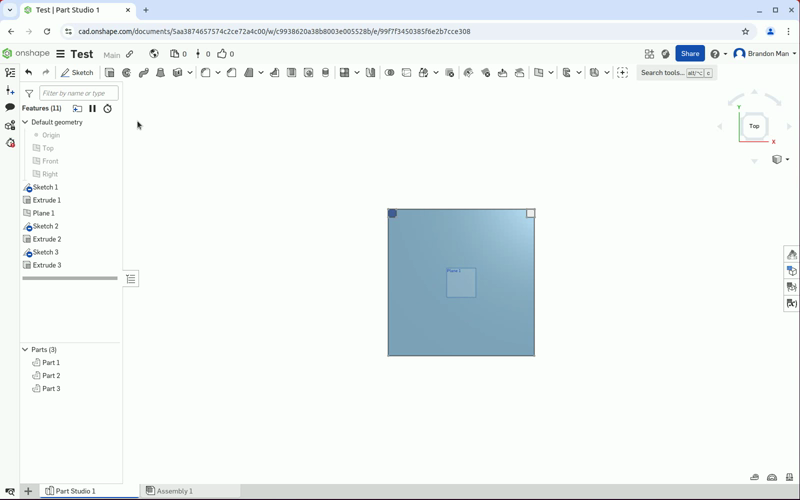
key(shift+h)
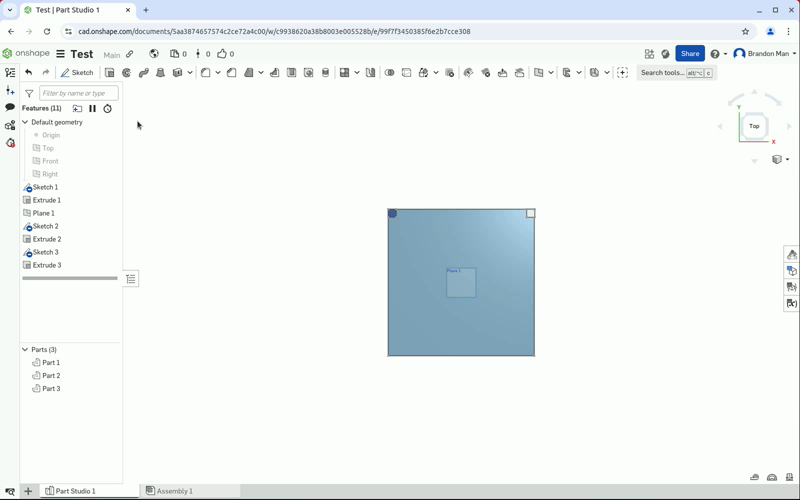
key(shift+7)
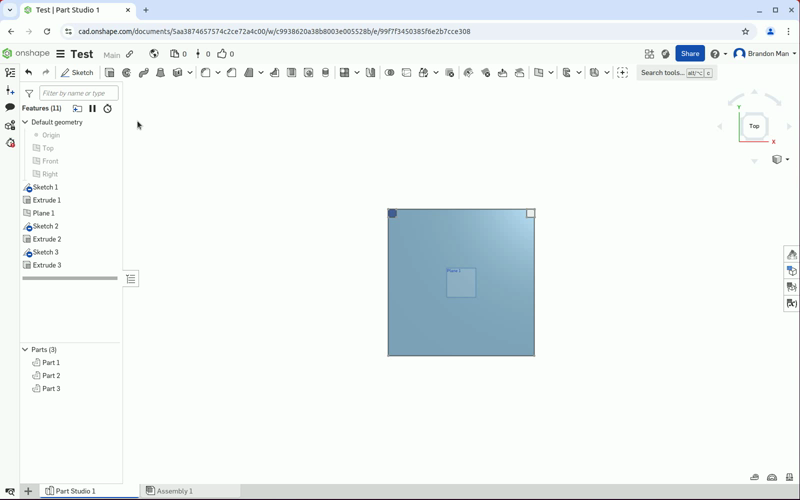
key(up, 3)
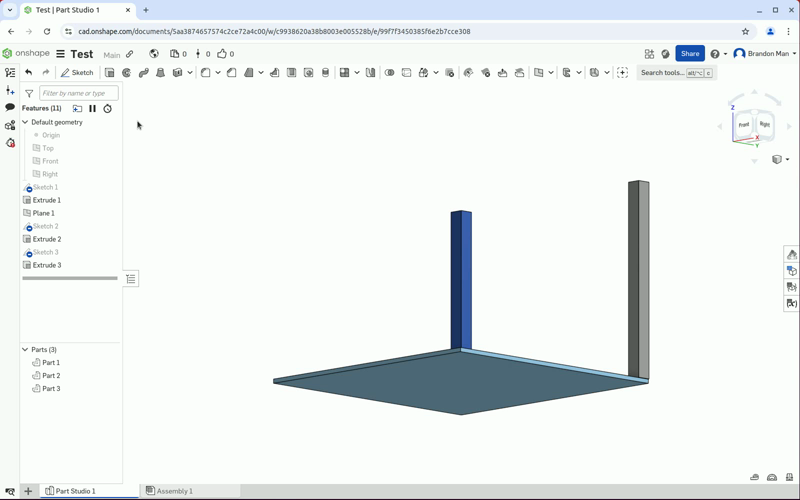
key(left, 3)
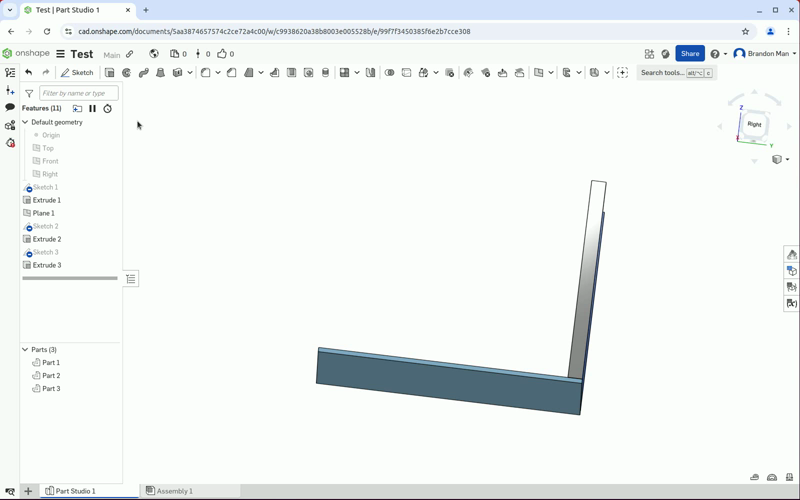
key(right, 3)
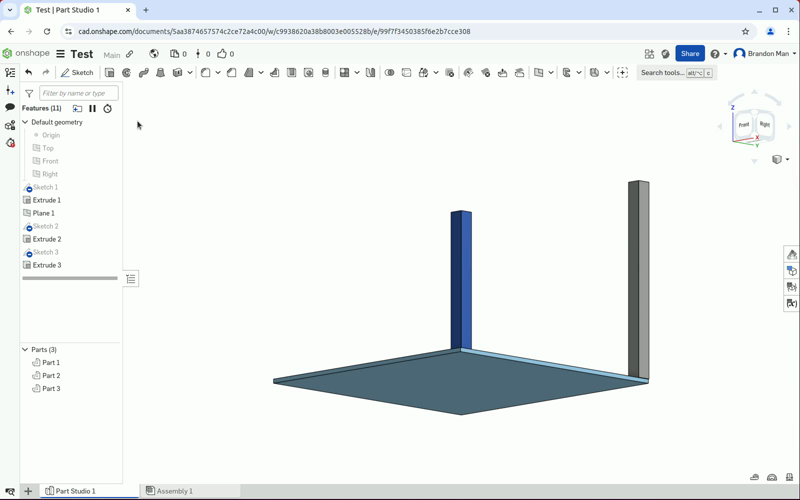
key(down, 3)
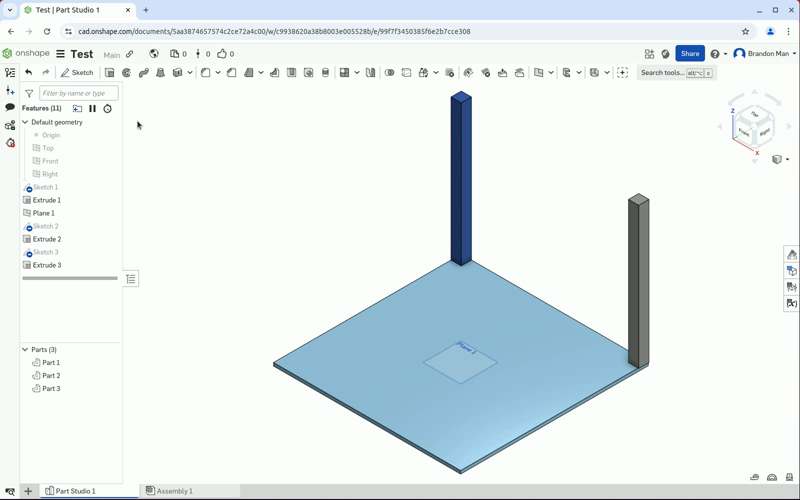
mouse_move(73, 189)
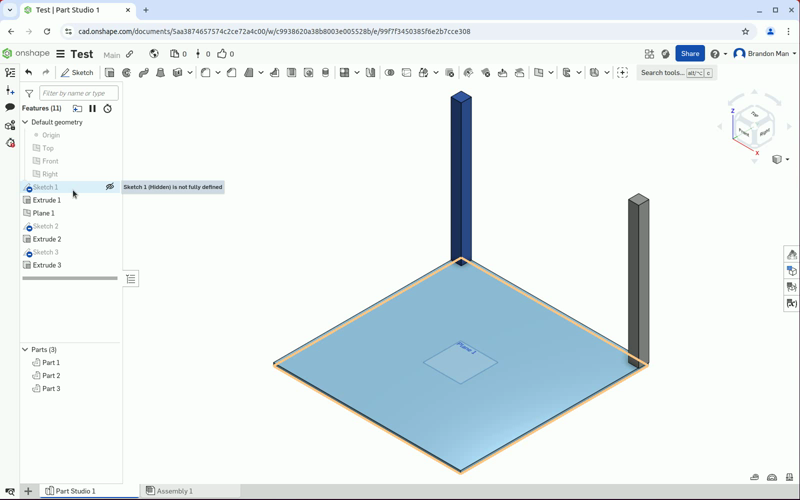
click(73, 189)